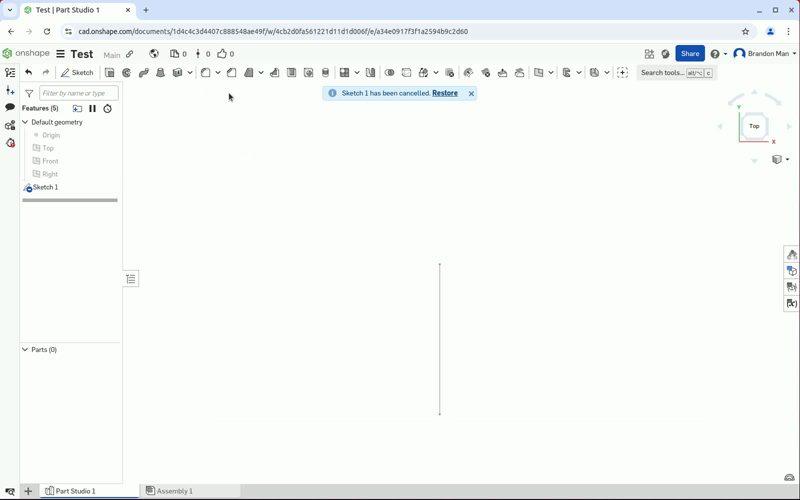
key(shift+h)
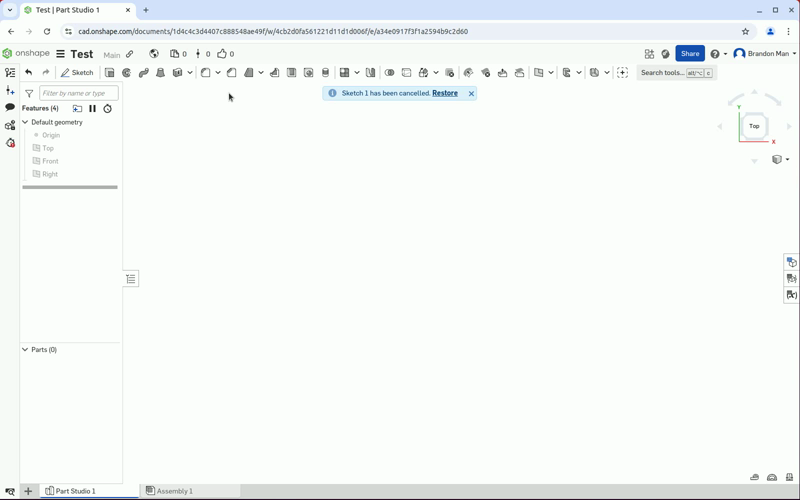
mouse_move(73, 352)
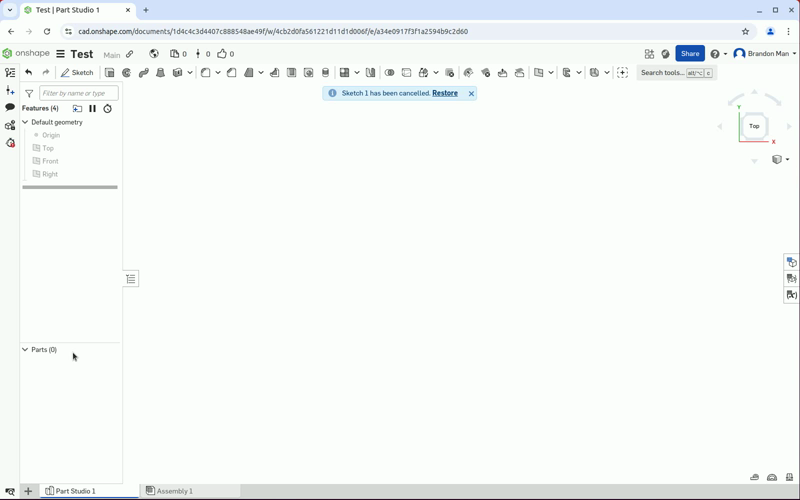
key(y)
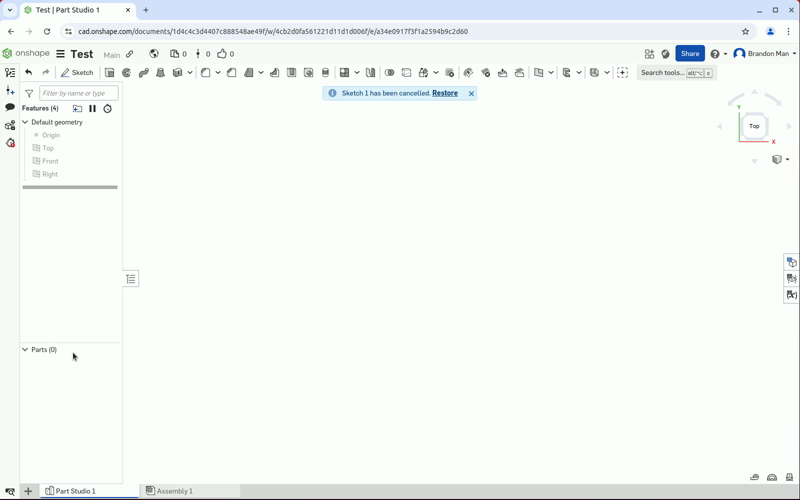
key(shift+p)
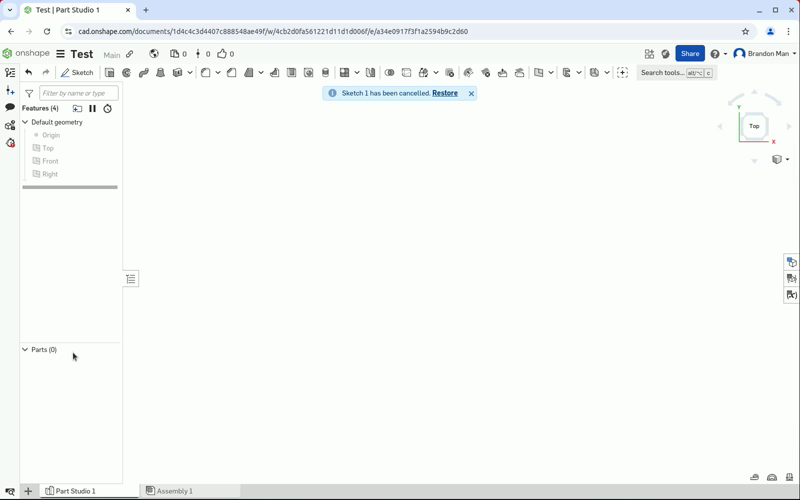
key(space)
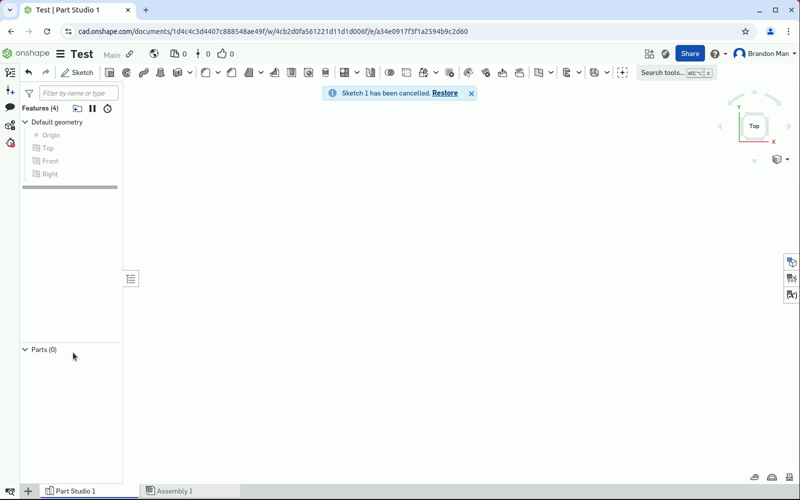
key_down(shift)
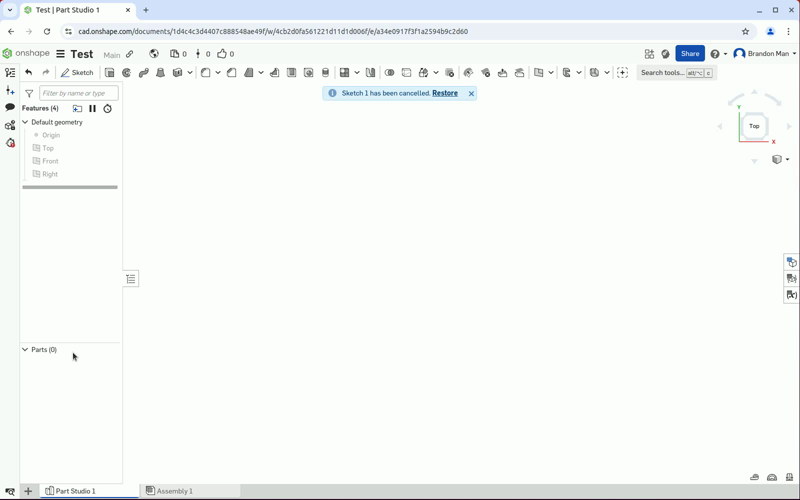
key(up)
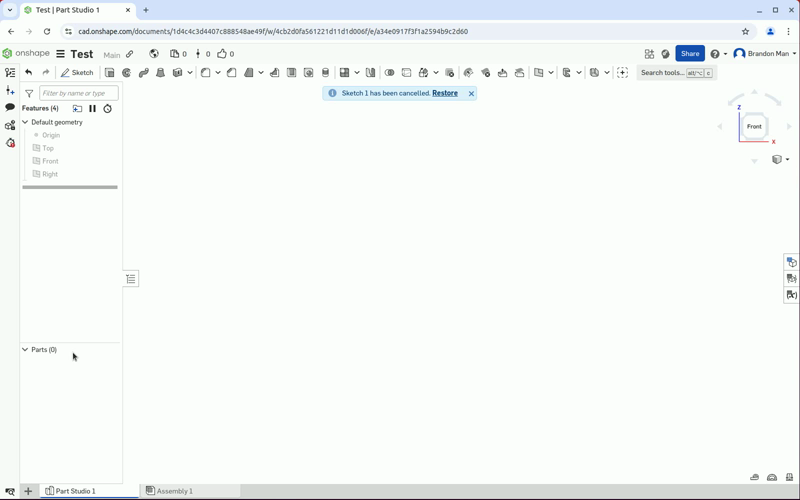
key_up(shift)
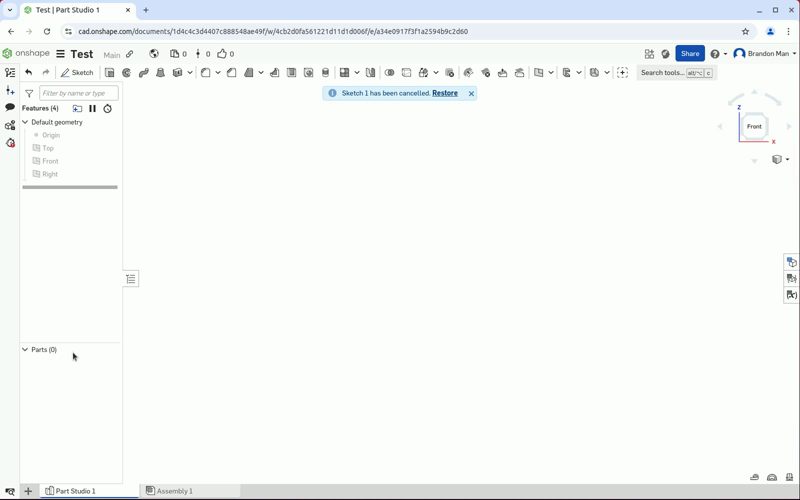
mouse_move(73, 352)
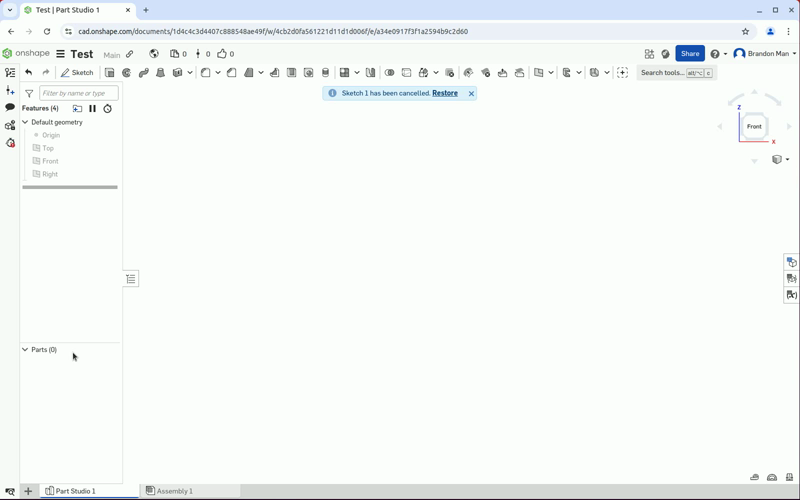
key(shift+y)
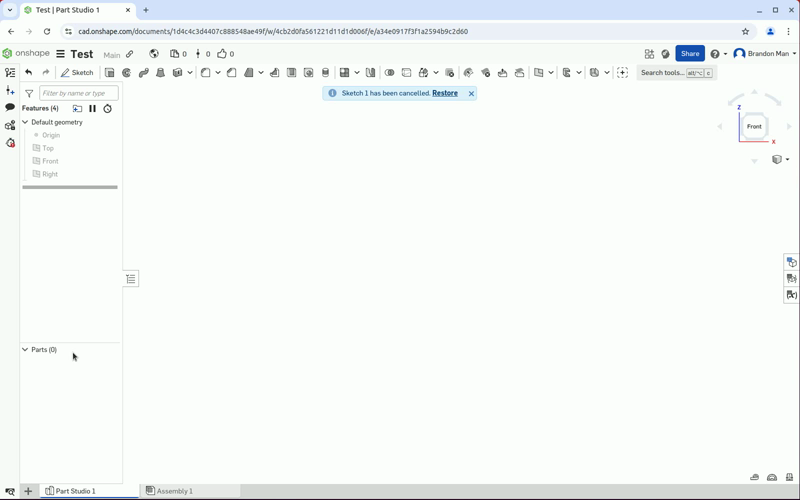
key(shift+s)
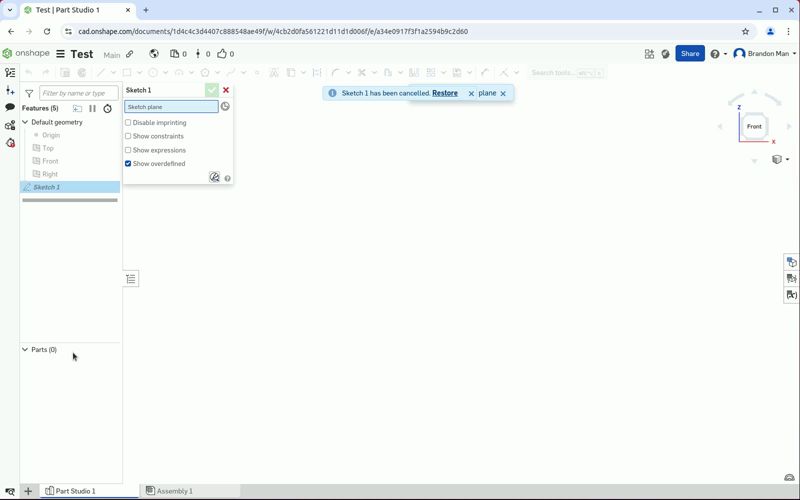
mouse_move(73, 163)
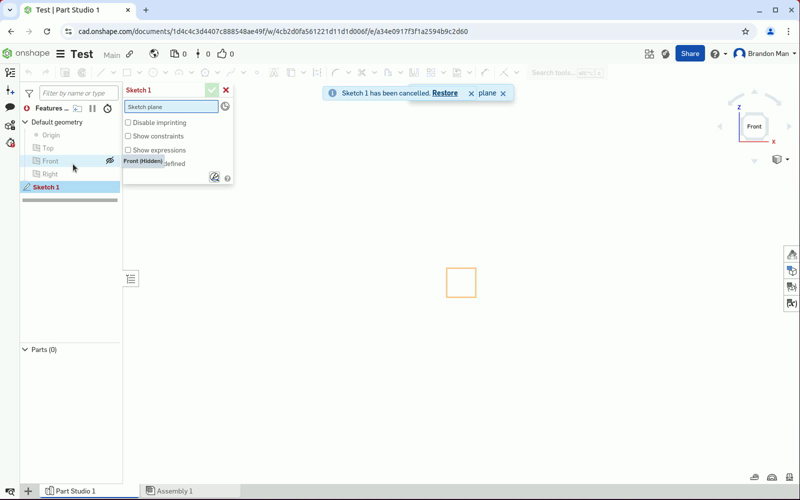
click(73, 163)
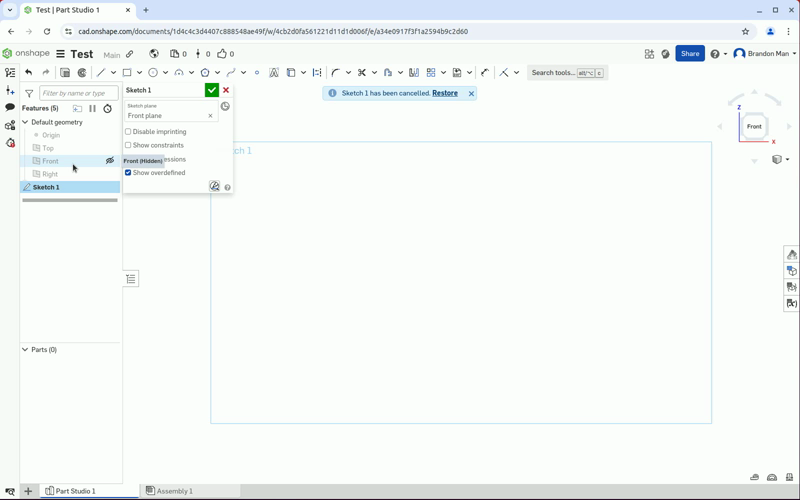
mouse_move(73, 352)
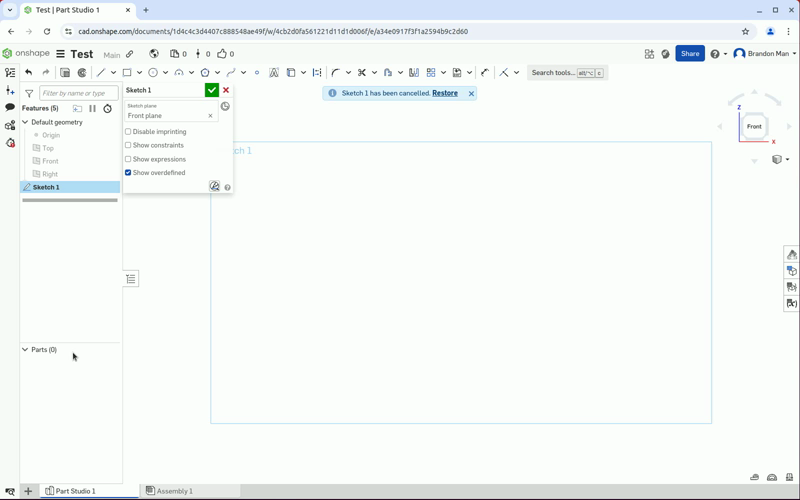
key(y)
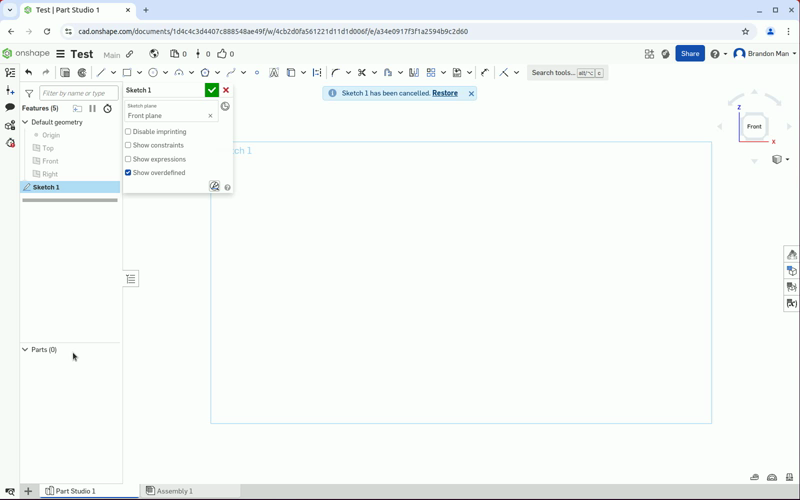
key(l)
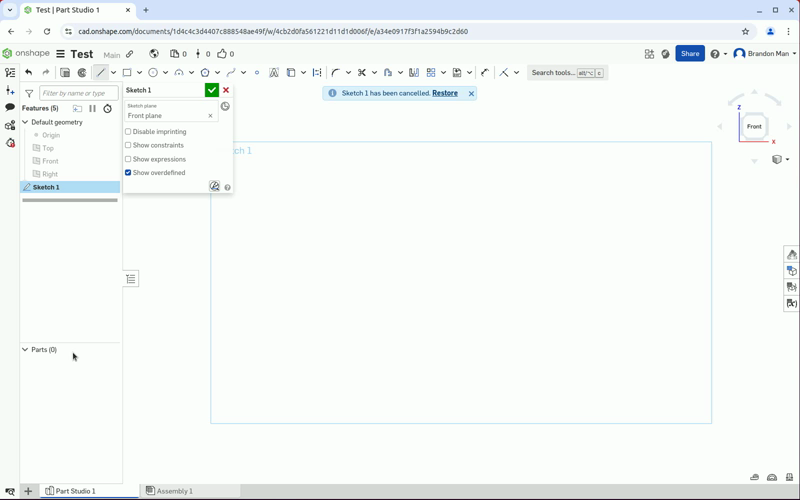
key_down(shift)
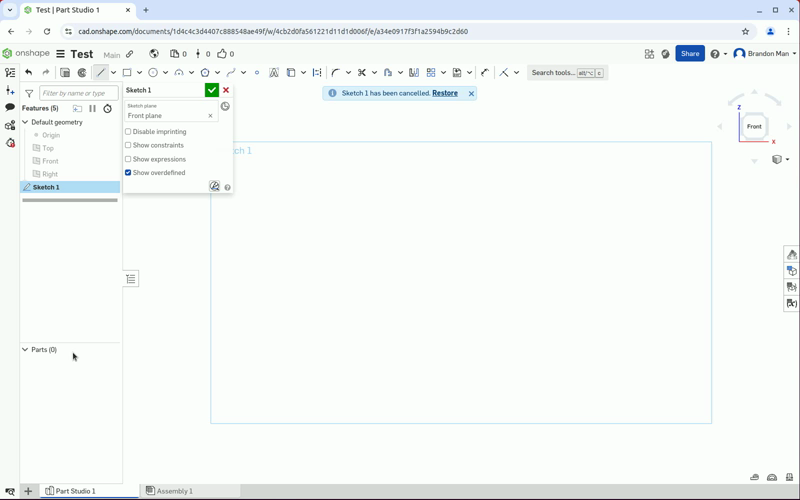
mouse_move(365, 395)
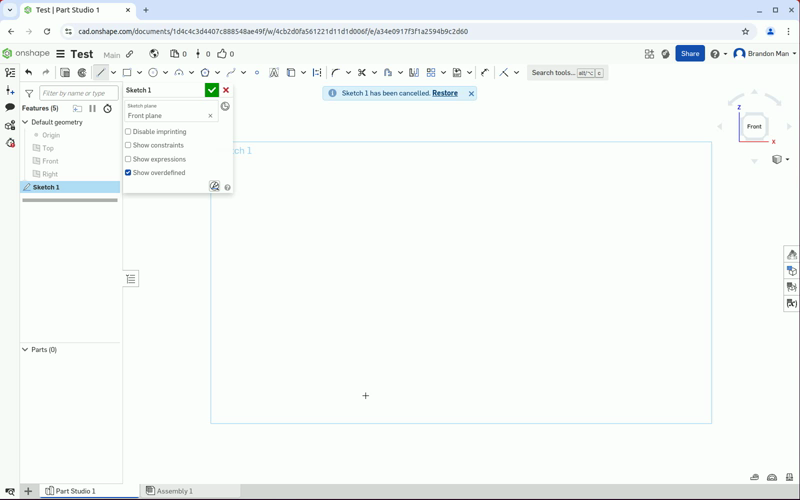
click(365, 395)
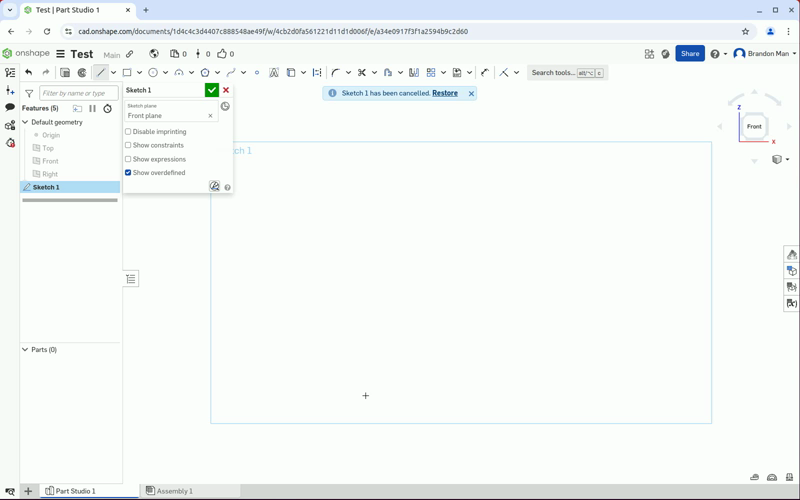
key_up(shift)
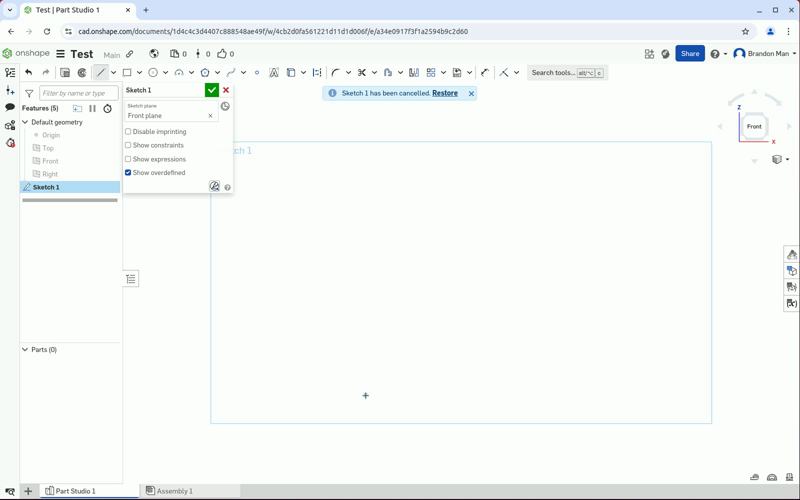
key_down(shift)
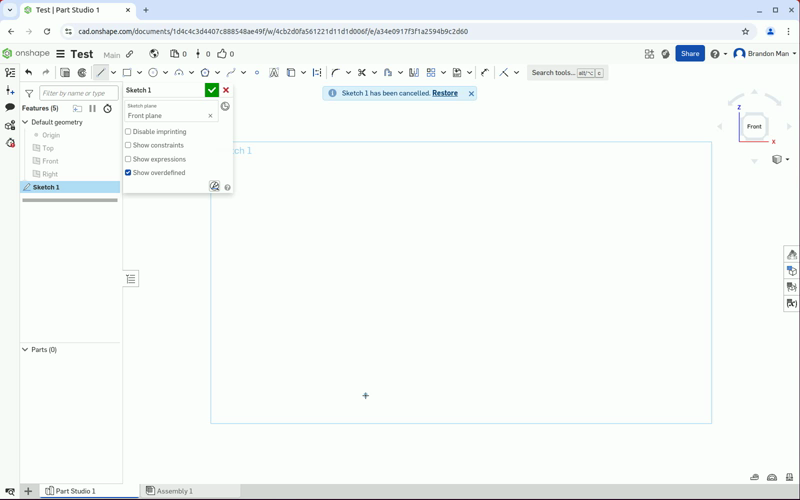
mouse_move(554, 395)
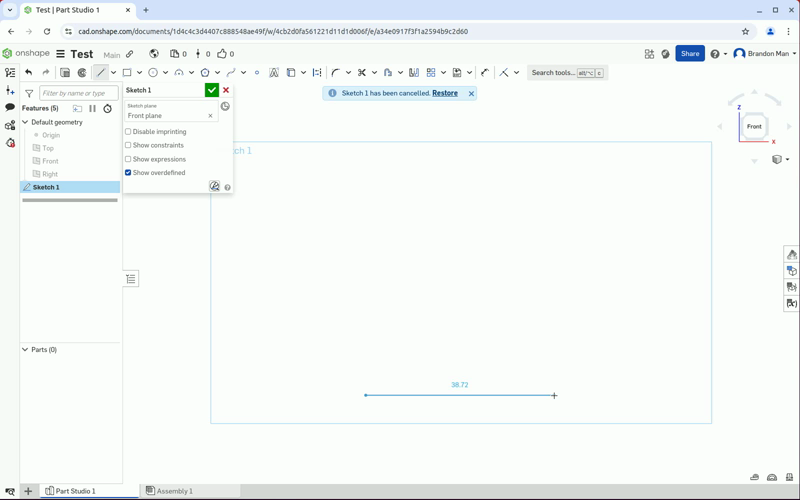
click(554, 395)
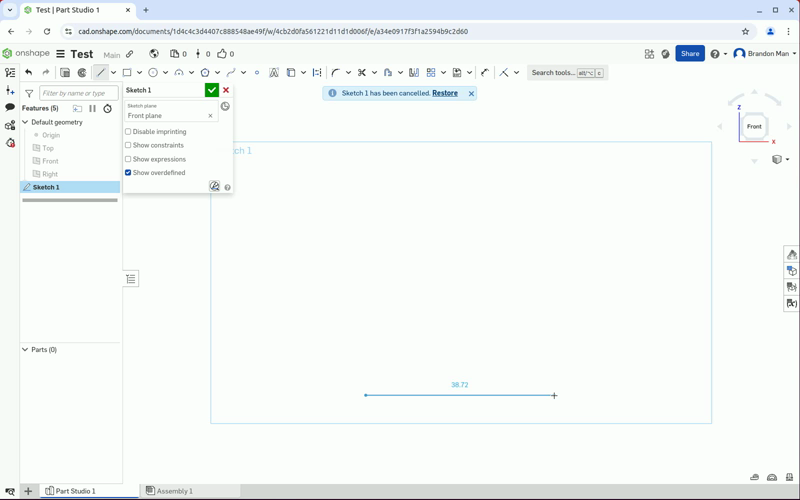
key_up(shift)
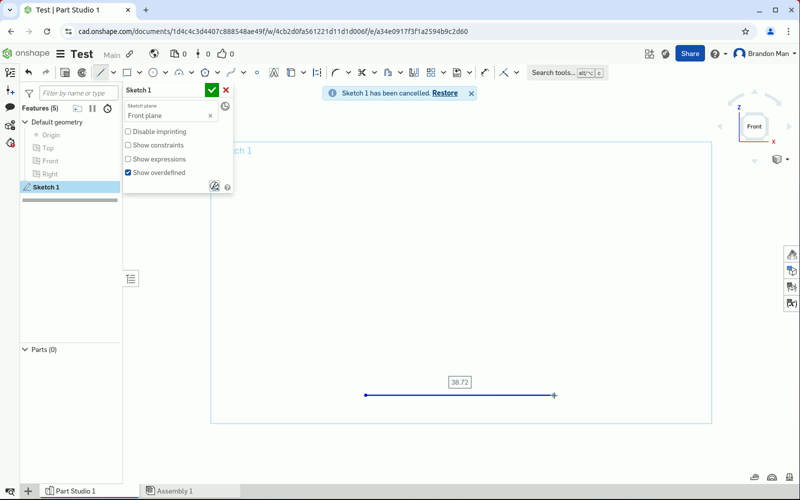
key_down(shift)
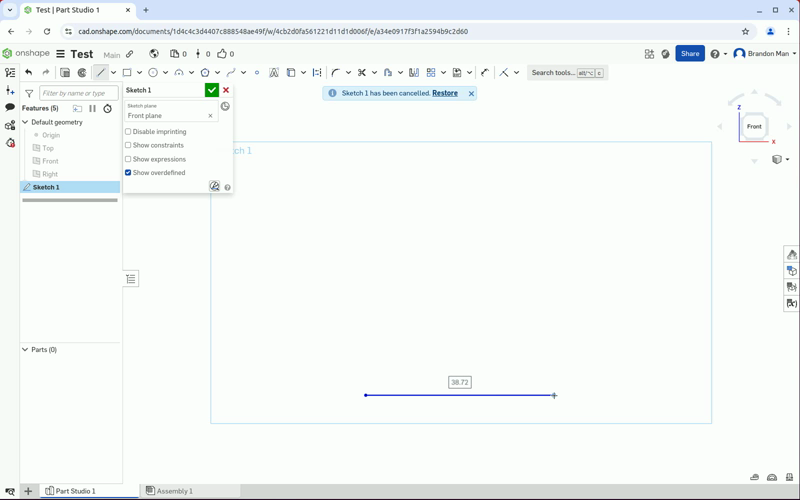
mouse_move(554, 171)
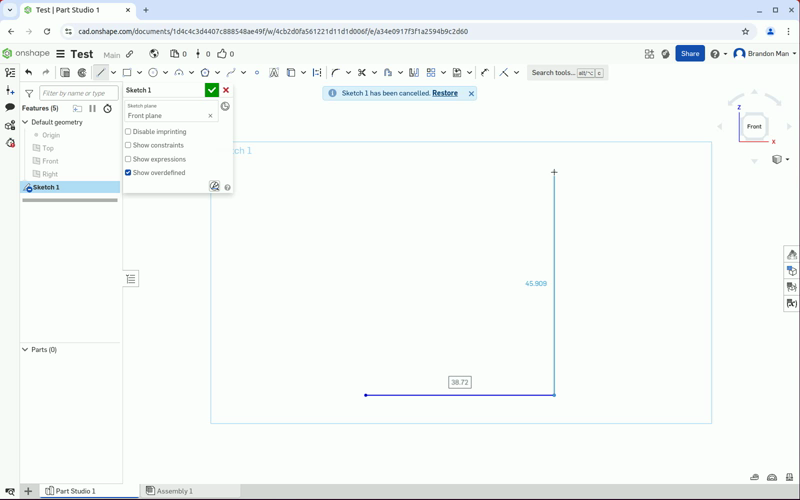
click(554, 171)
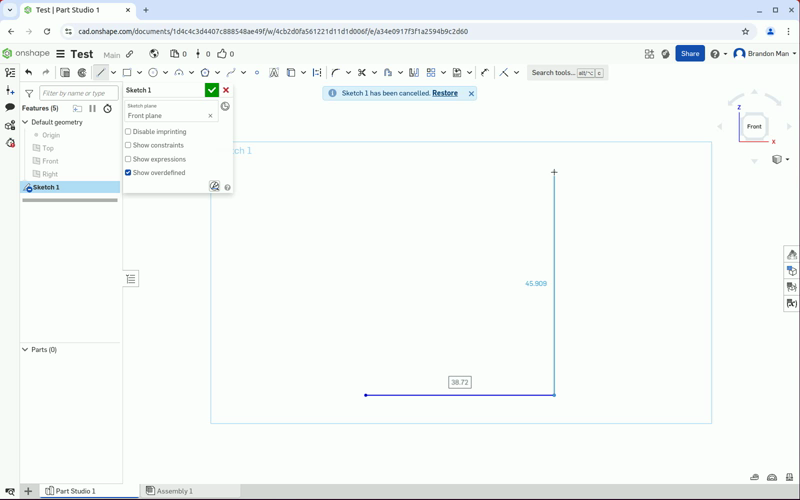
key_up(shift)
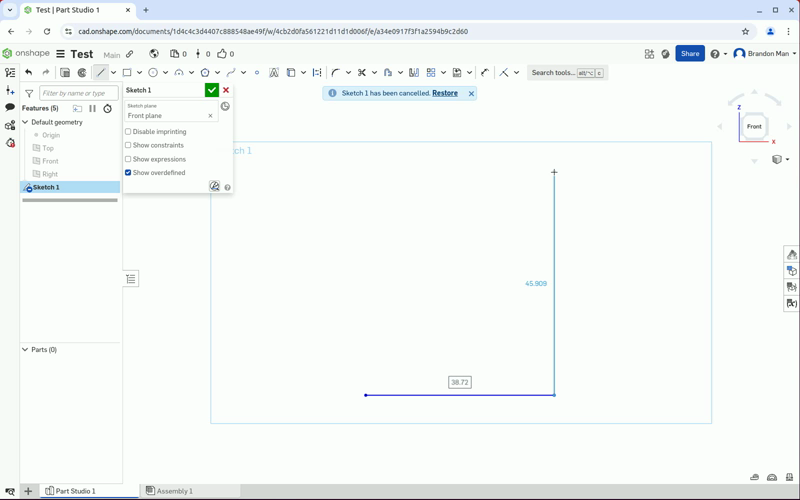
key_down(shift)
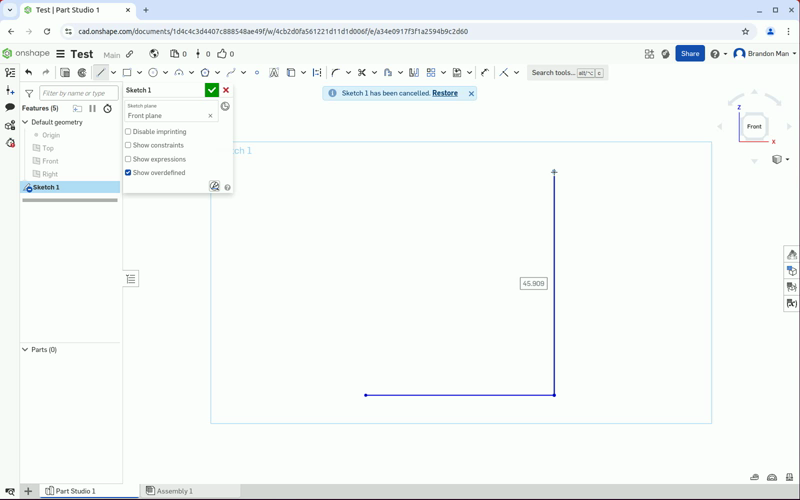
mouse_move(365, 171)
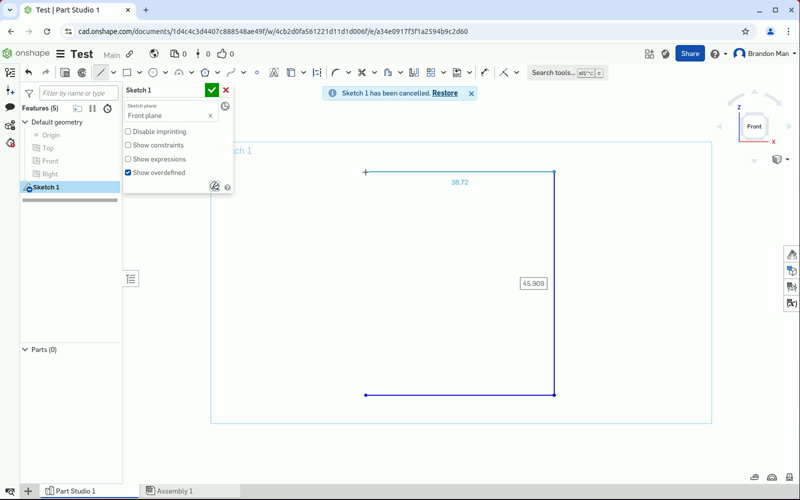
click(365, 171)
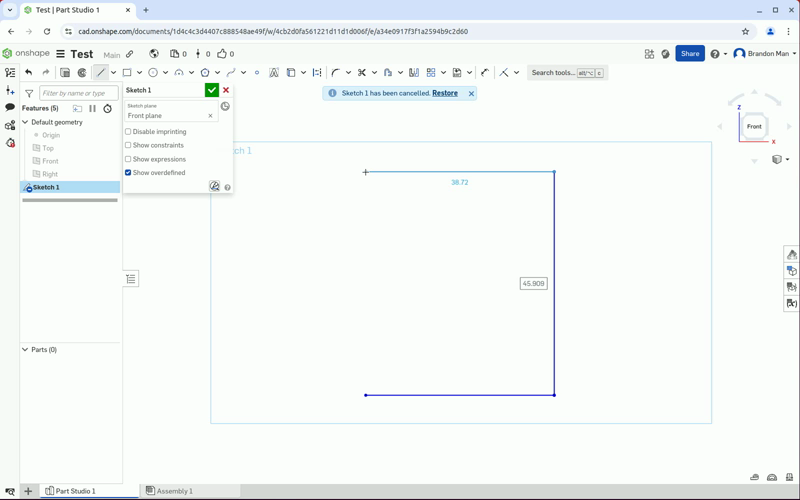
key_up(shift)
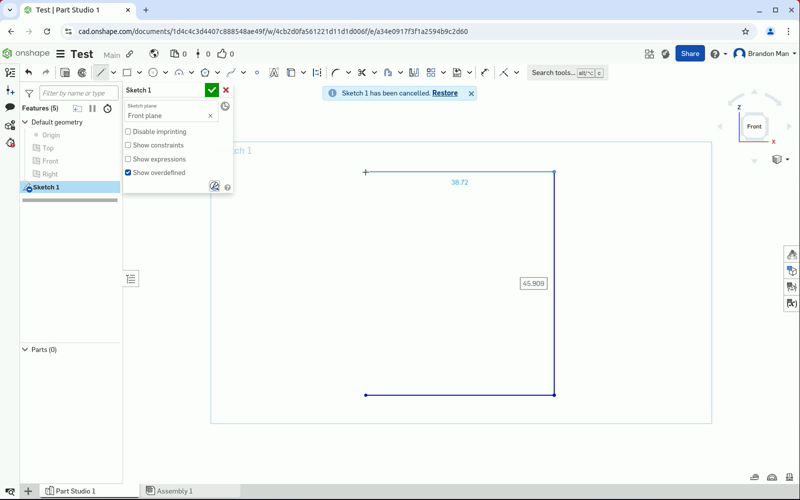
key_down(shift)
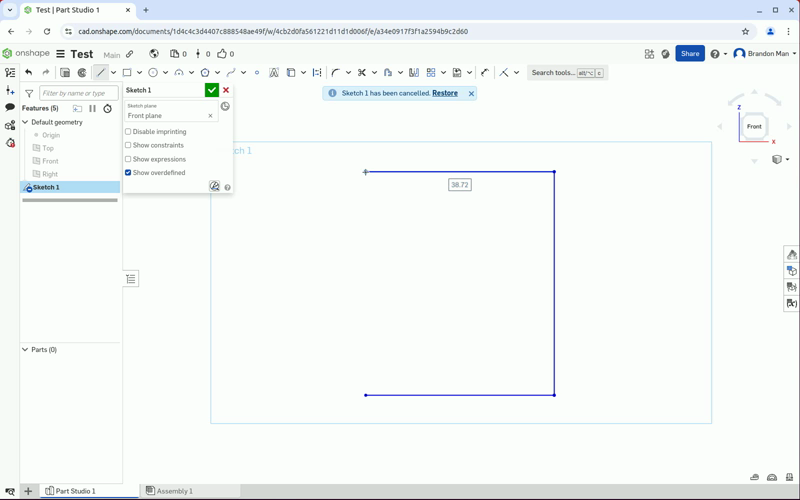
mouse_move(365, 395)
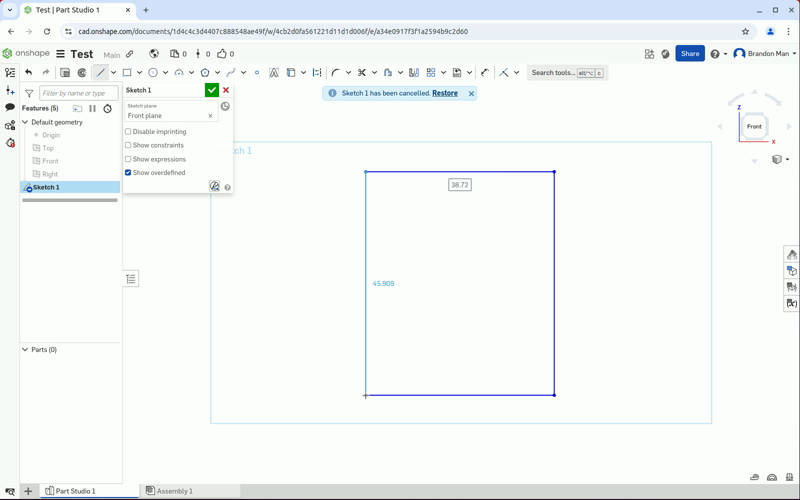
key_up(shift)
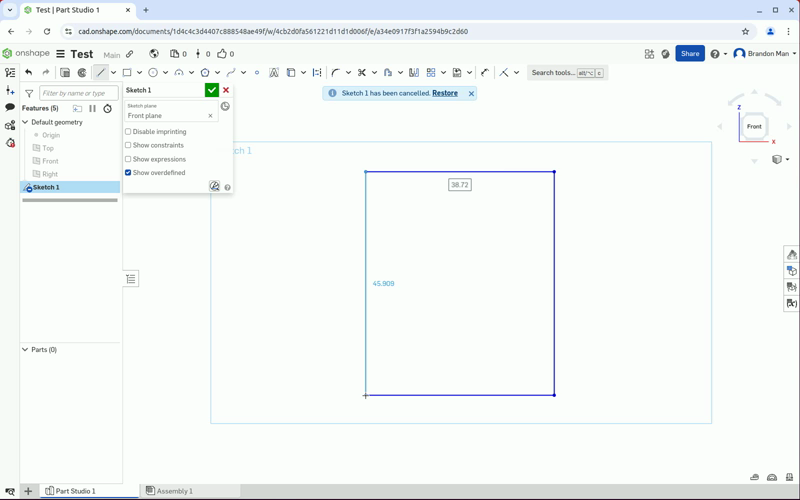
click(365, 395)
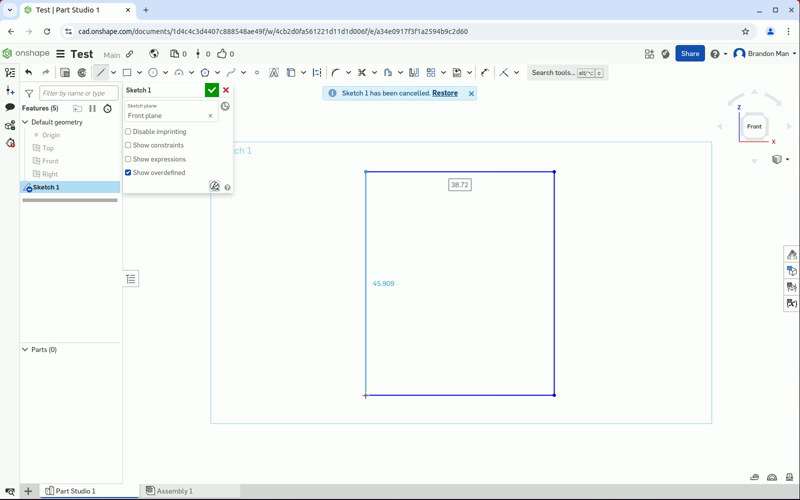
key(esc)
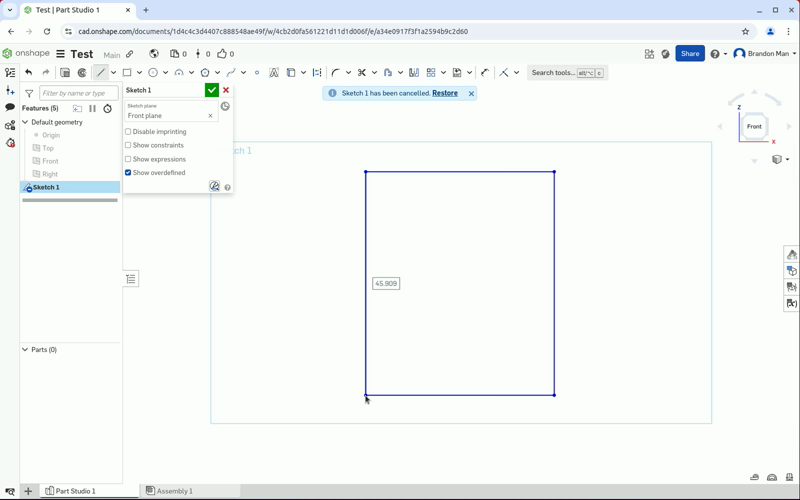
mouse_move(430, 319)
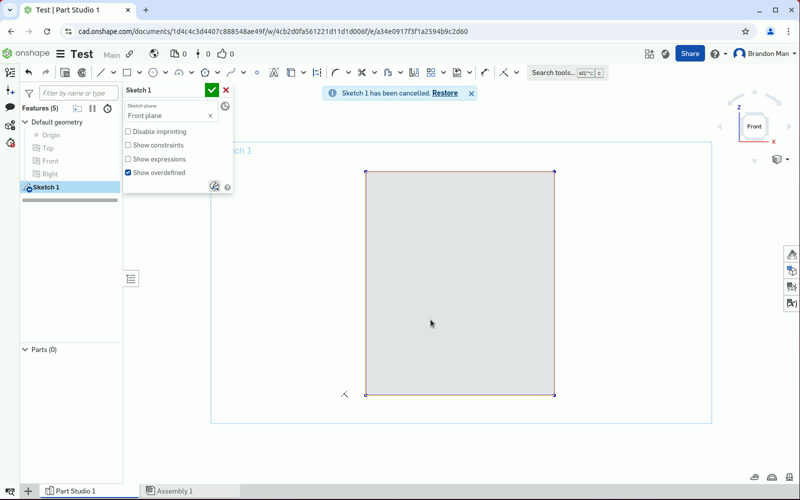
click(430, 319)
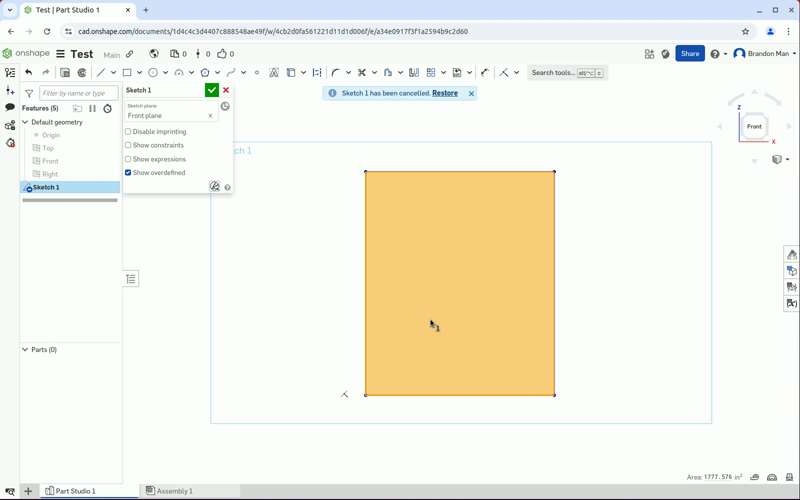
mouse_move(73, 352)
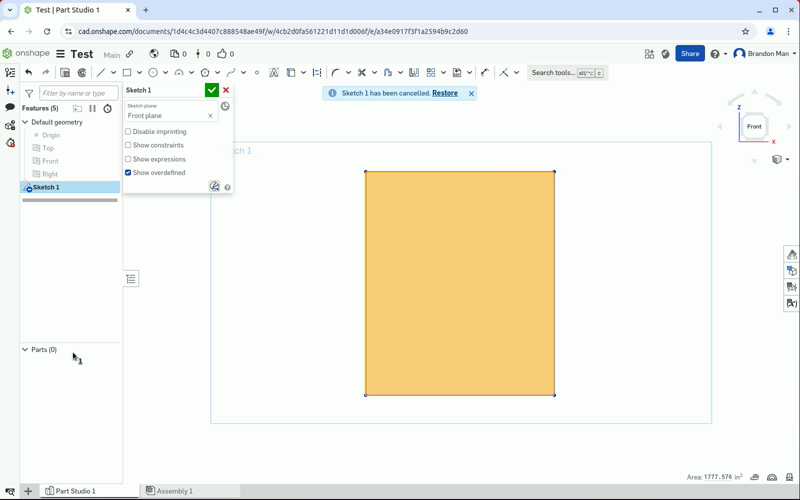
key(shift+y)
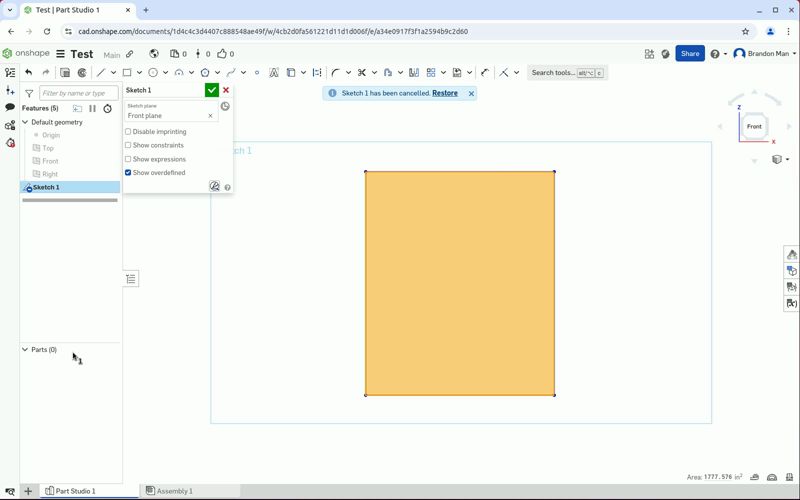
key(shift+e)
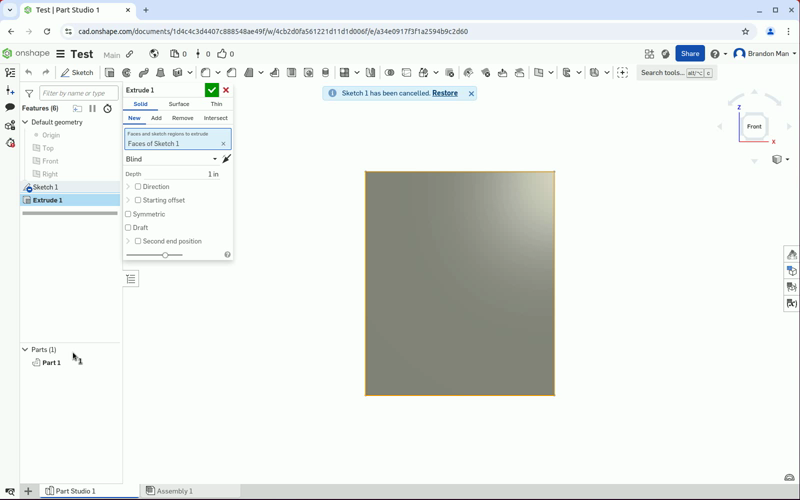
mouse_move(143, 106)
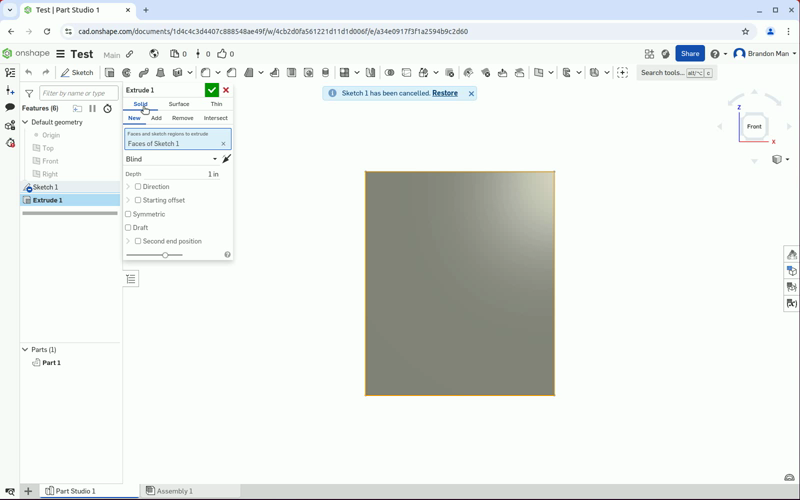
click(143, 106)
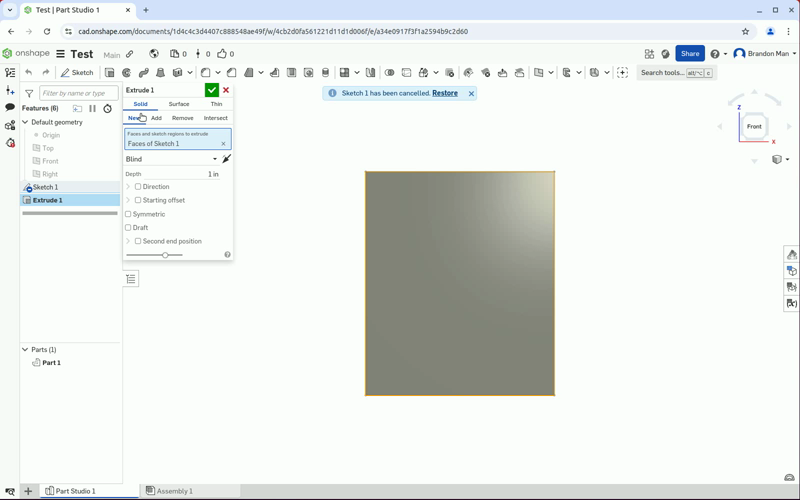
mouse_move(137, 120)
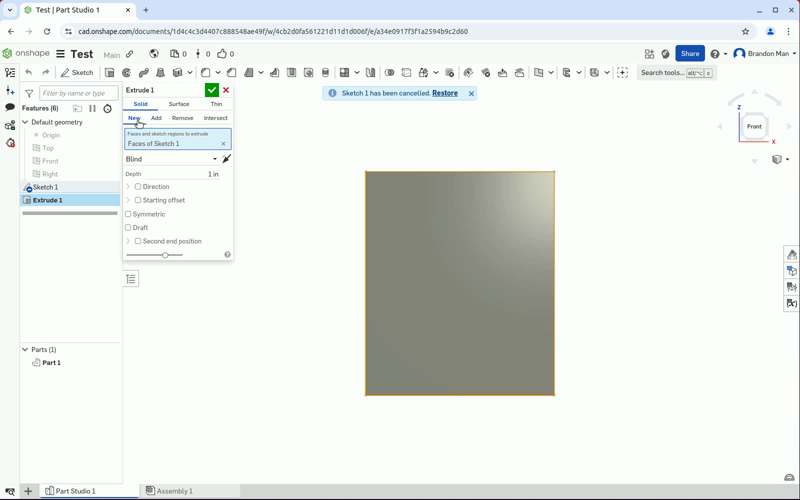
click(137, 120)
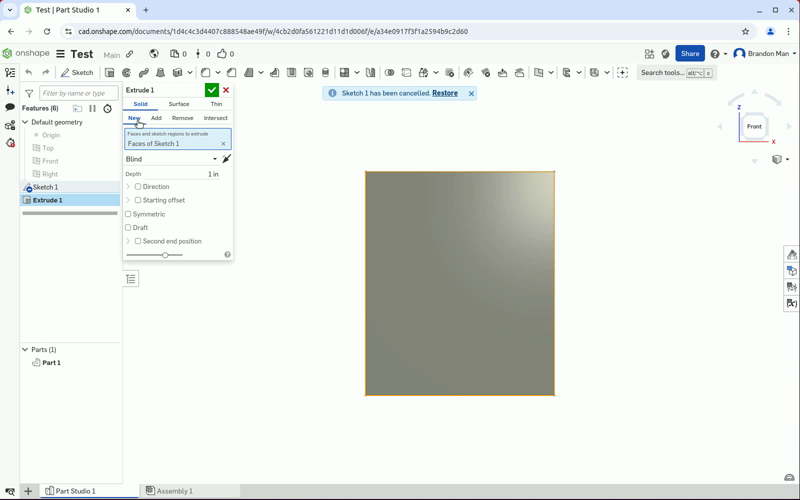
key(tab, 4)
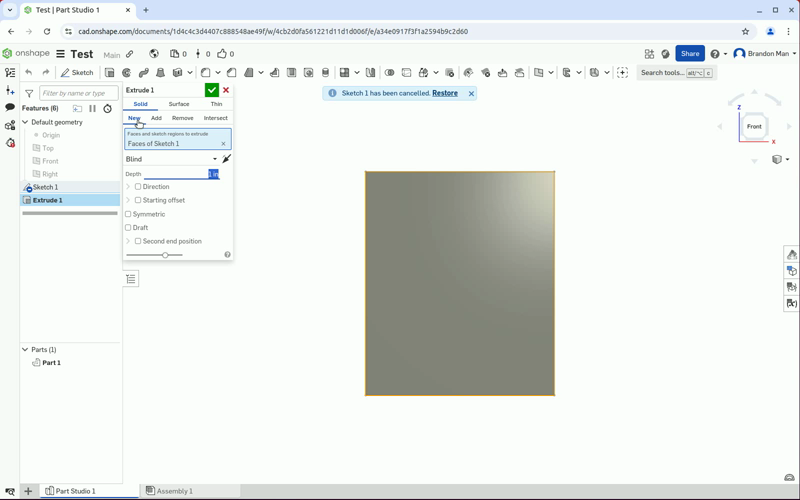
text(14.442)
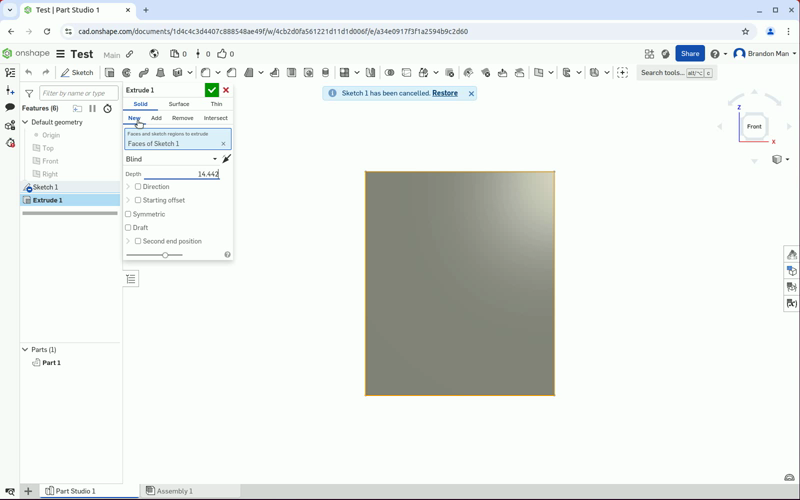
key(tab, 3)
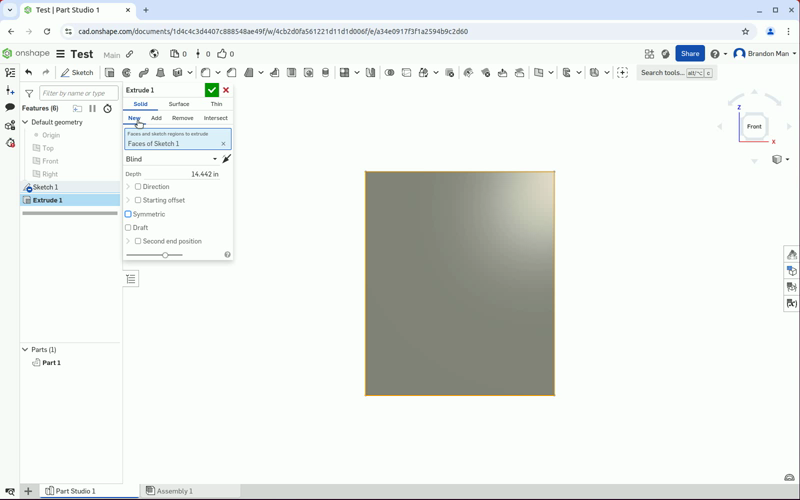
key(space)
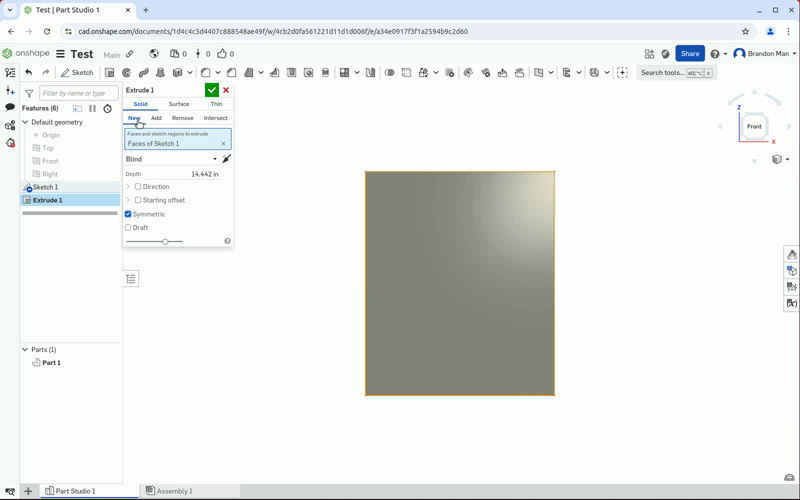
key(enter)
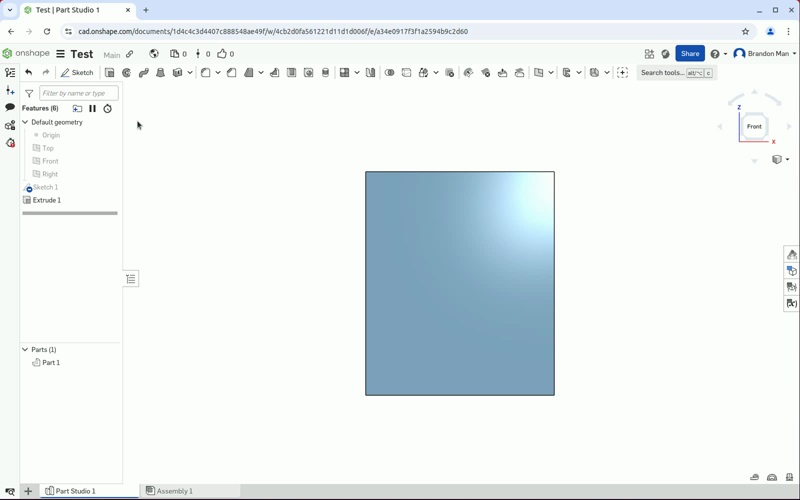
key(shift+h)
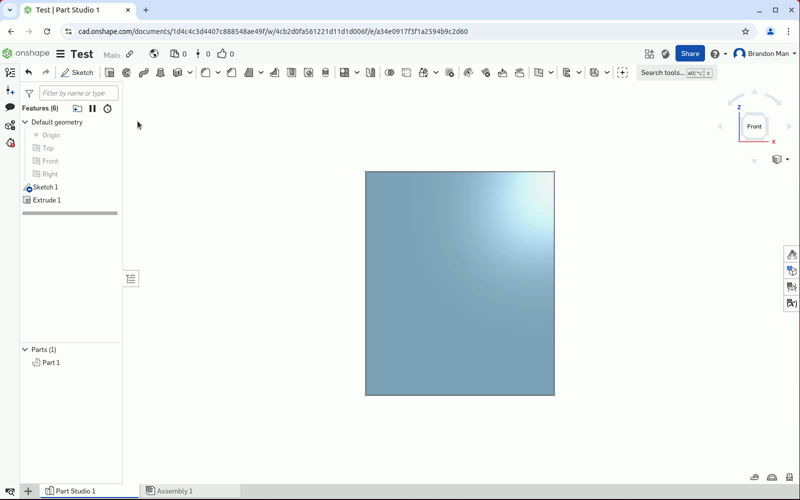
key(shift+h)
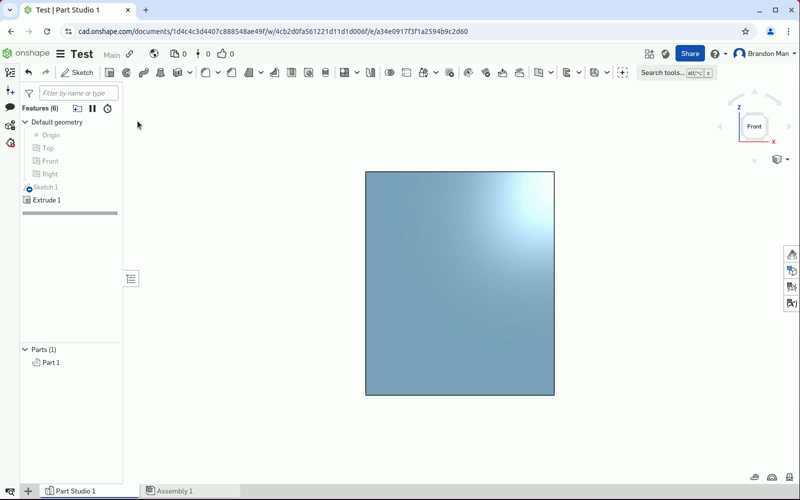
mouse_move(73, 189)
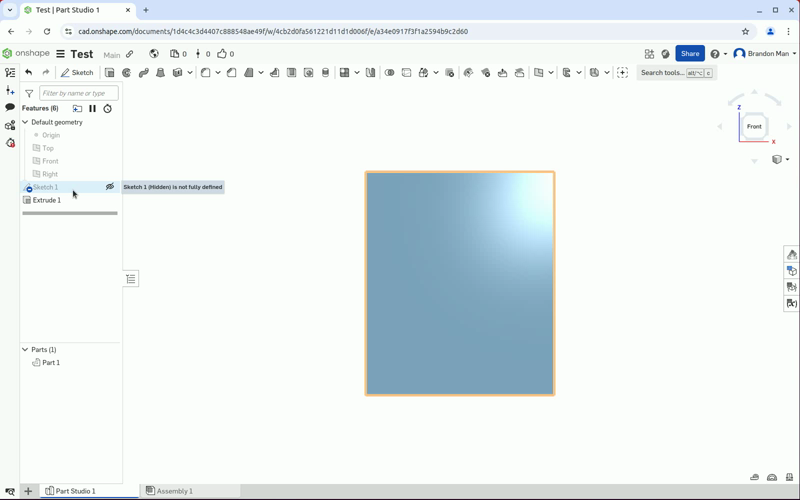
click(73, 189)
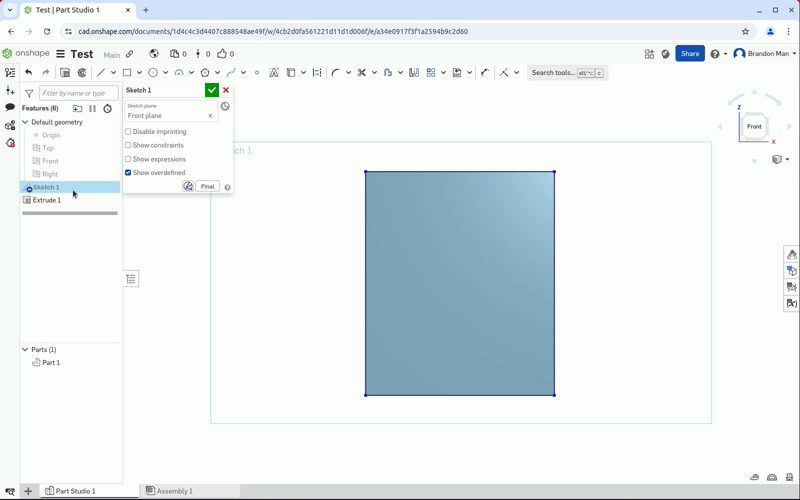
mouse_move(229, 92)
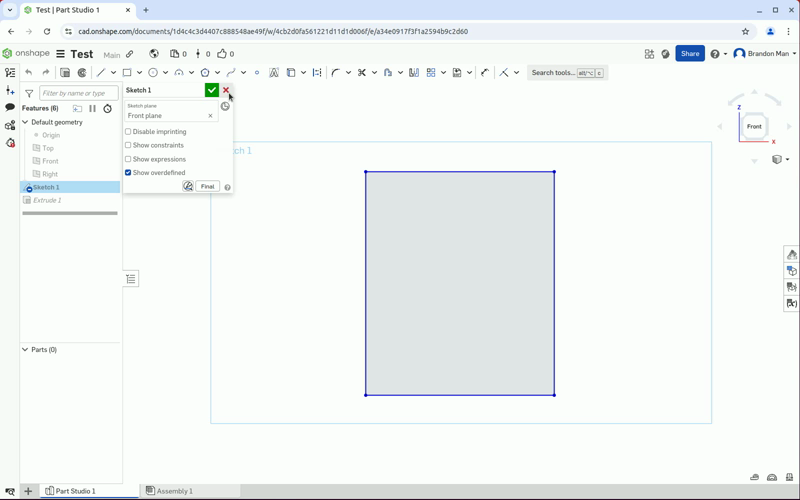
click(229, 92)
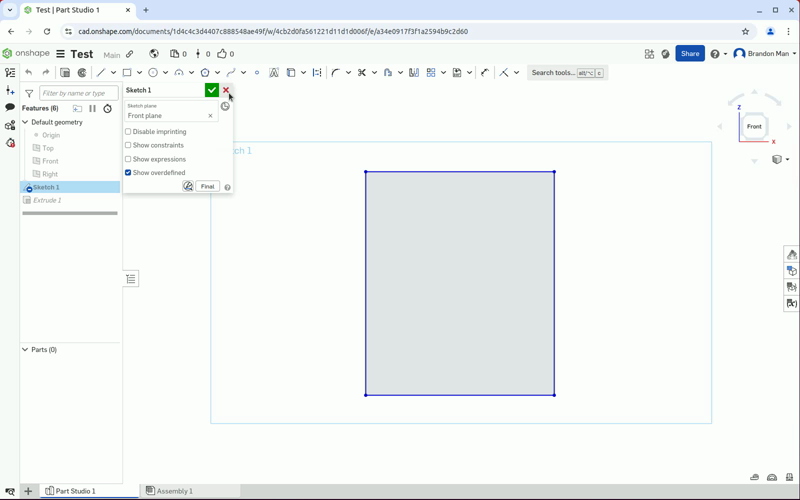
key(shift+s)
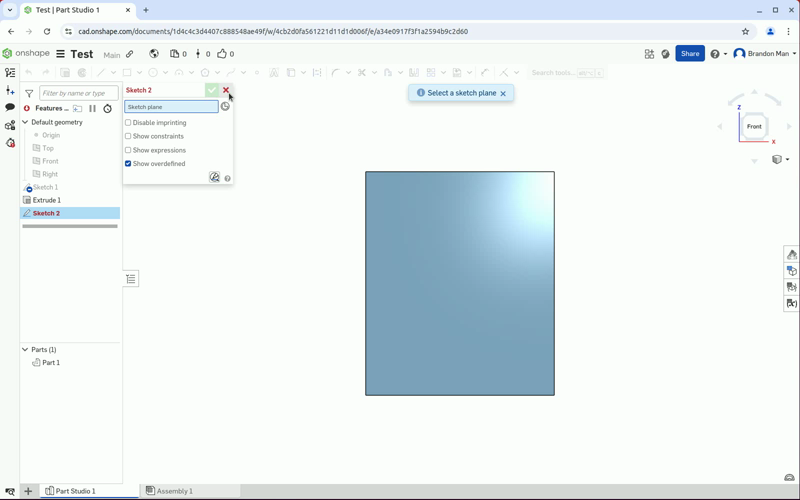
mouse_move(73, 163)
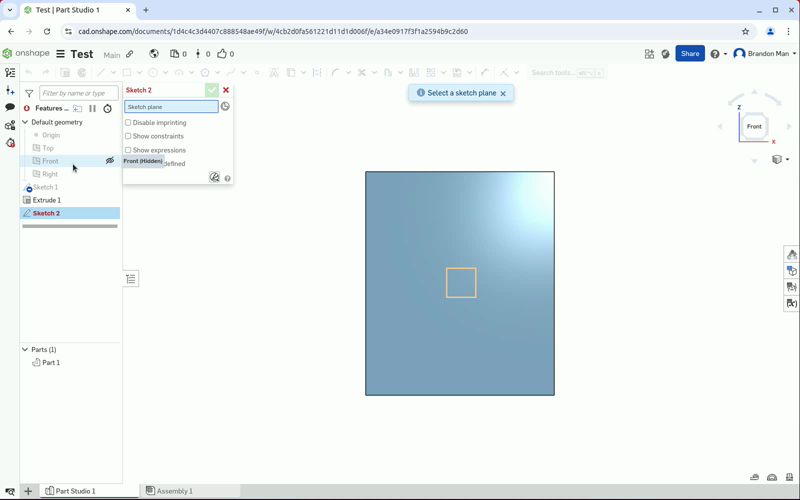
click(73, 163)
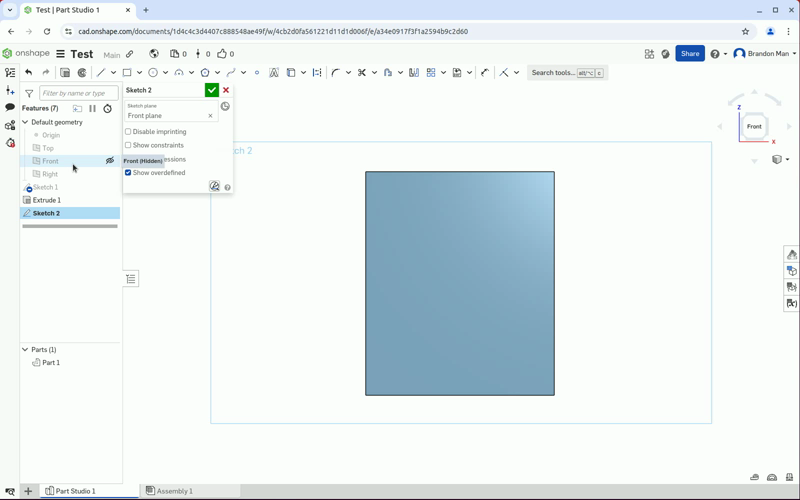
mouse_move(73, 352)
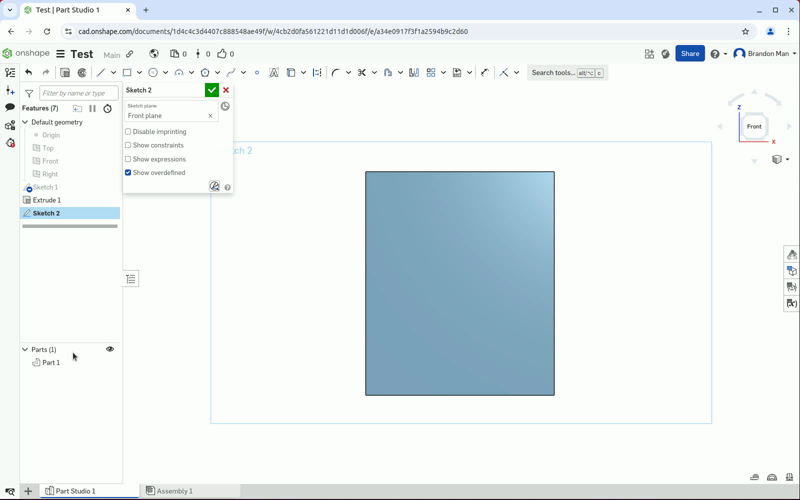
key(y)
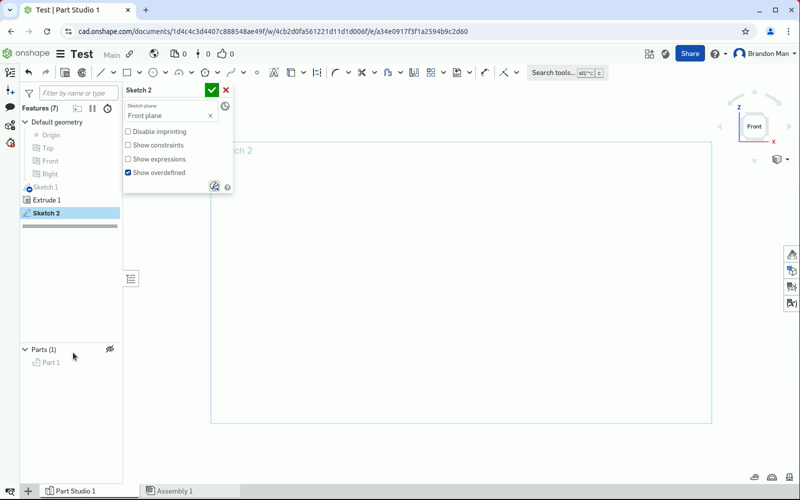
key(l)
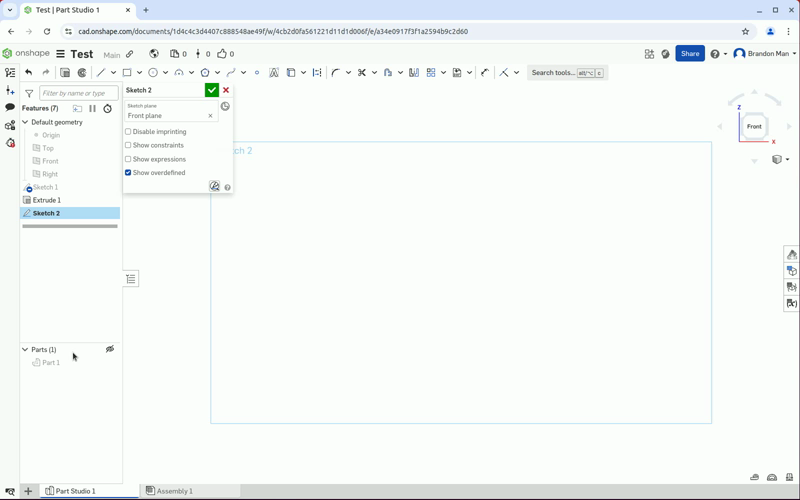
key_down(shift)
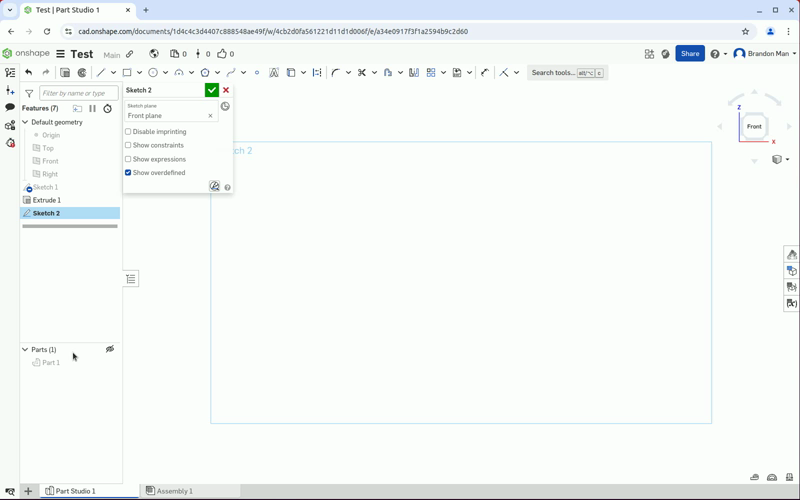
mouse_move(399, 334)
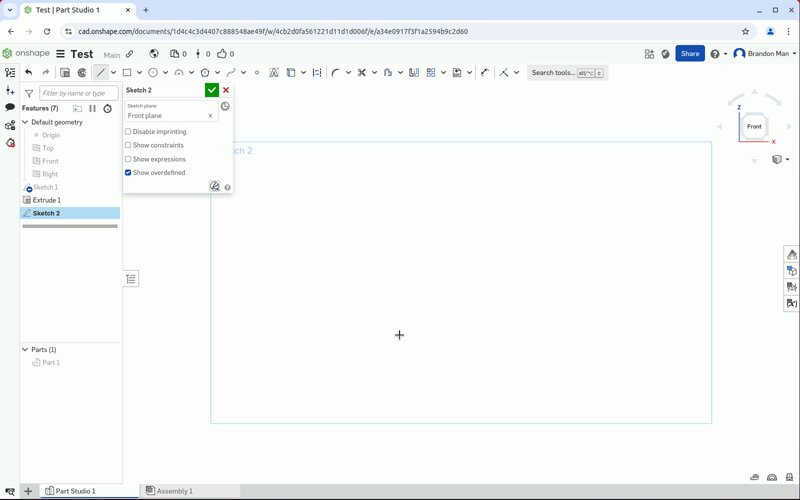
click(399, 334)
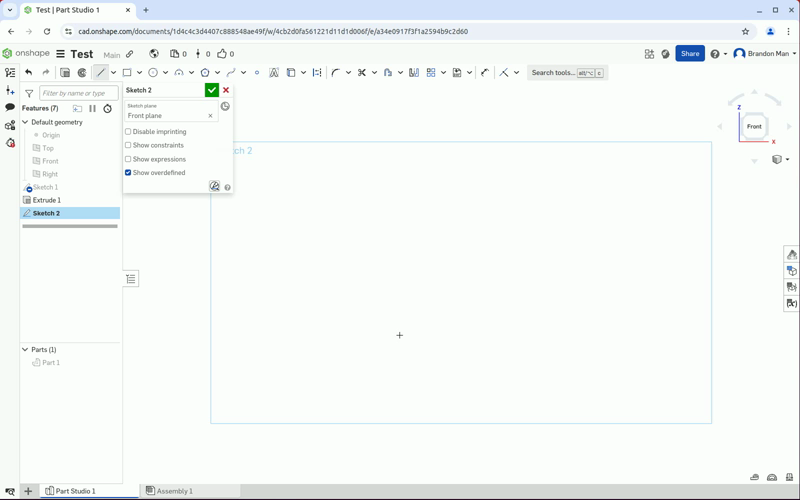
key_up(shift)
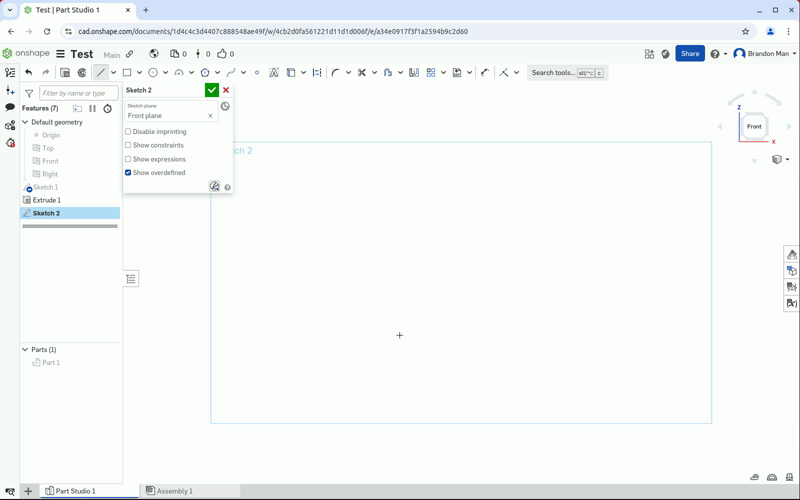
key_down(shift)
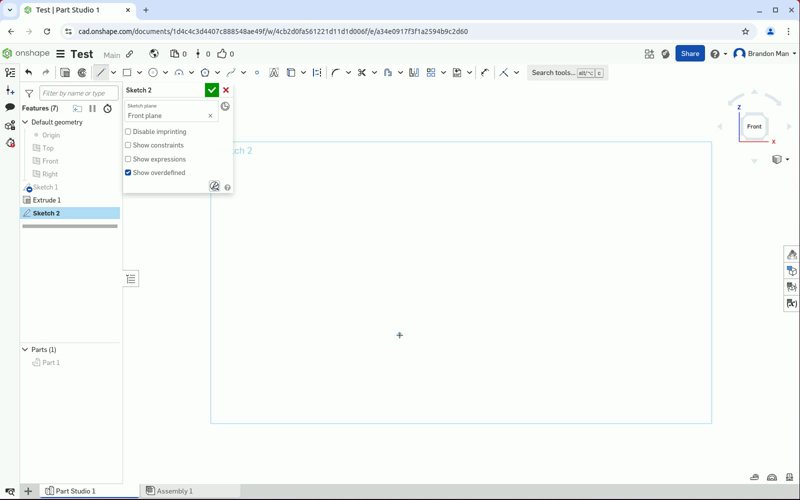
mouse_move(520, 334)
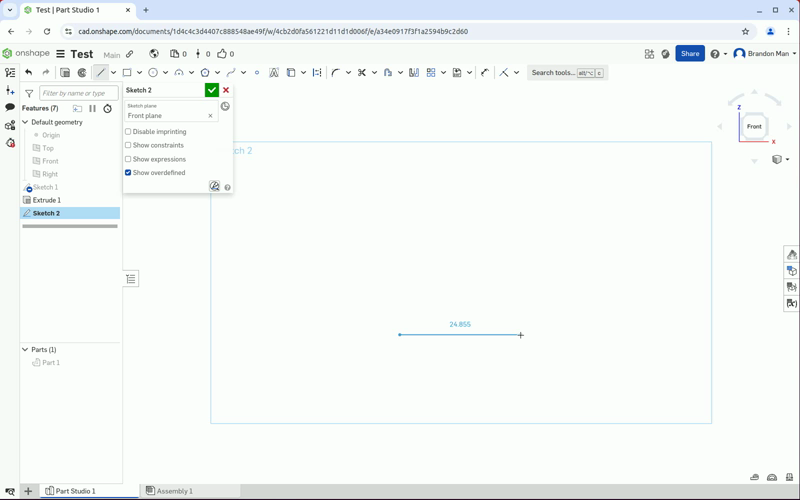
click(520, 334)
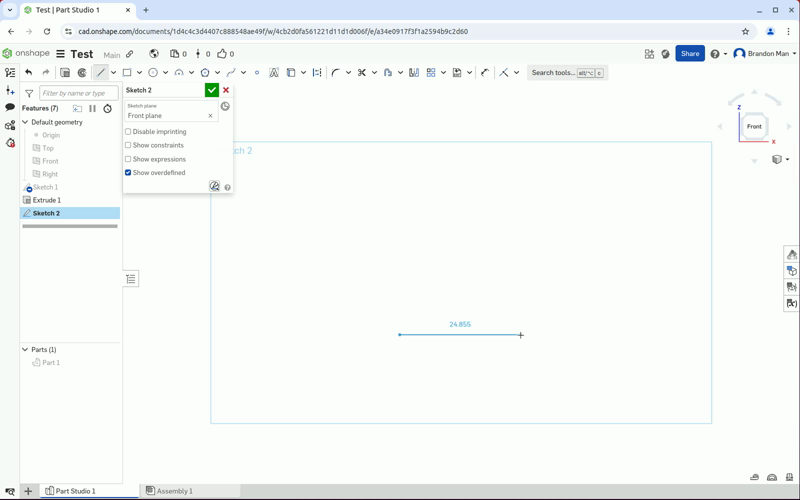
key_up(shift)
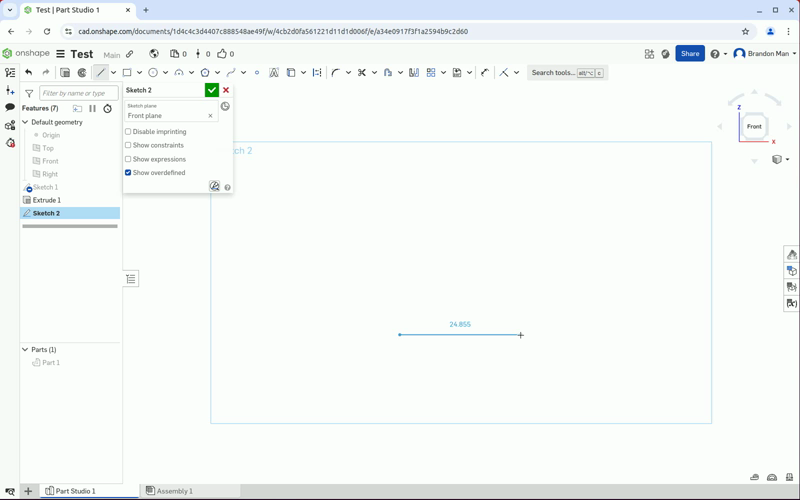
key_down(shift)
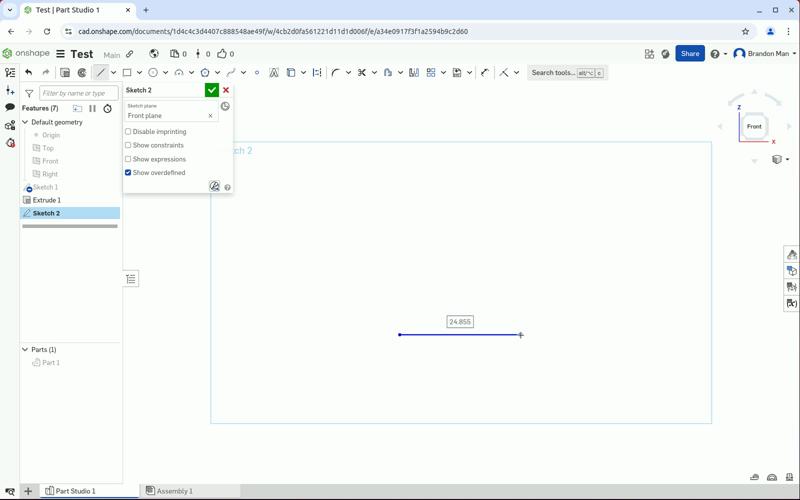
mouse_move(520, 231)
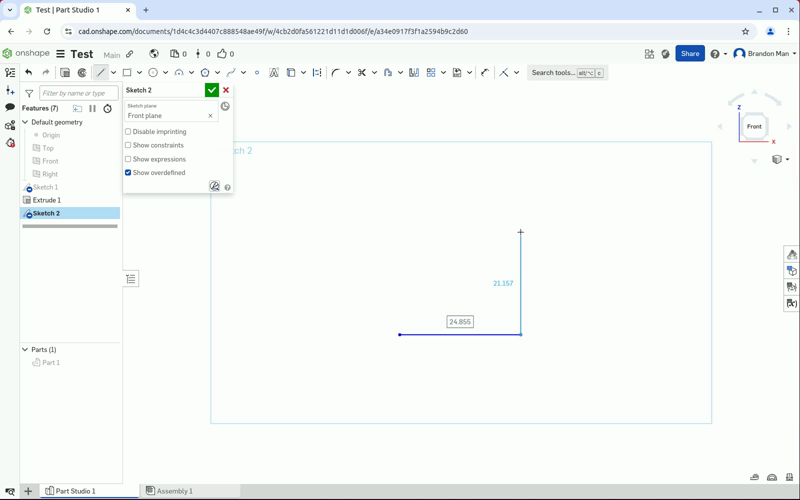
click(520, 231)
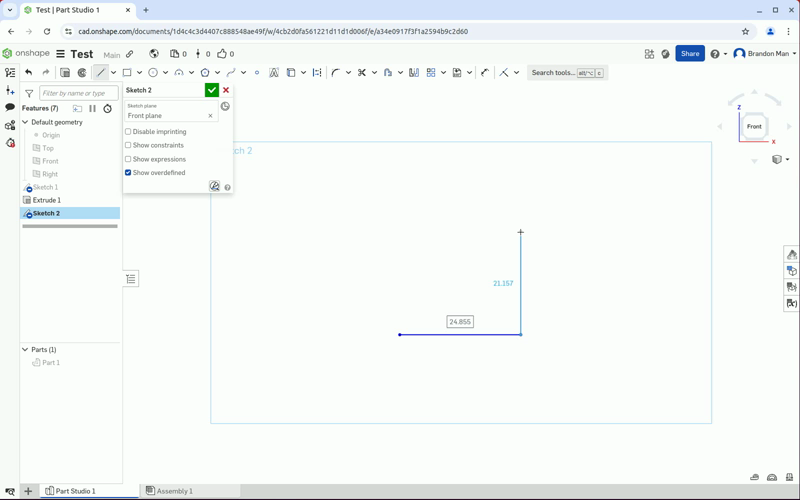
key_up(shift)
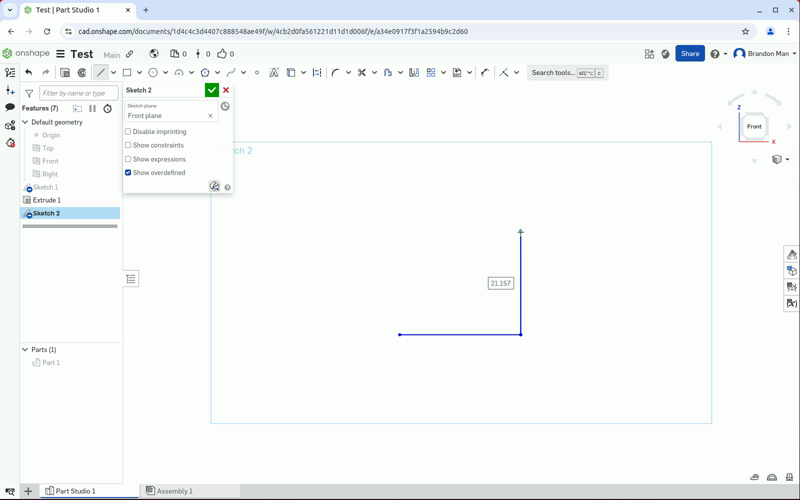
key_down(shift)
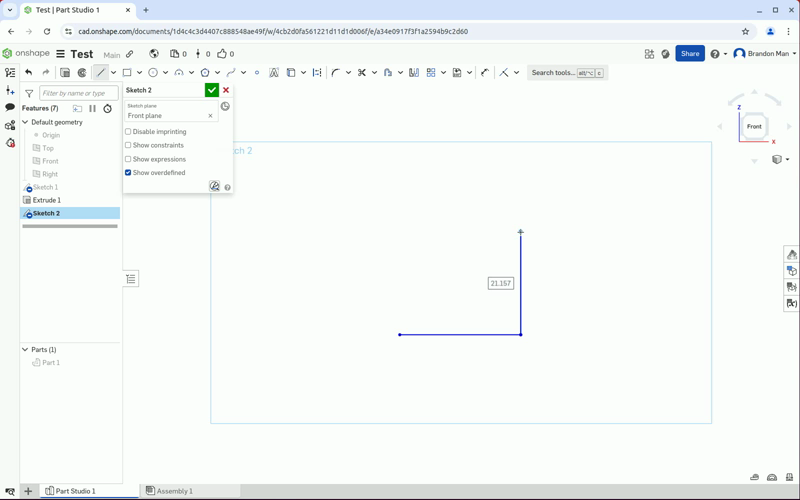
mouse_move(399, 231)
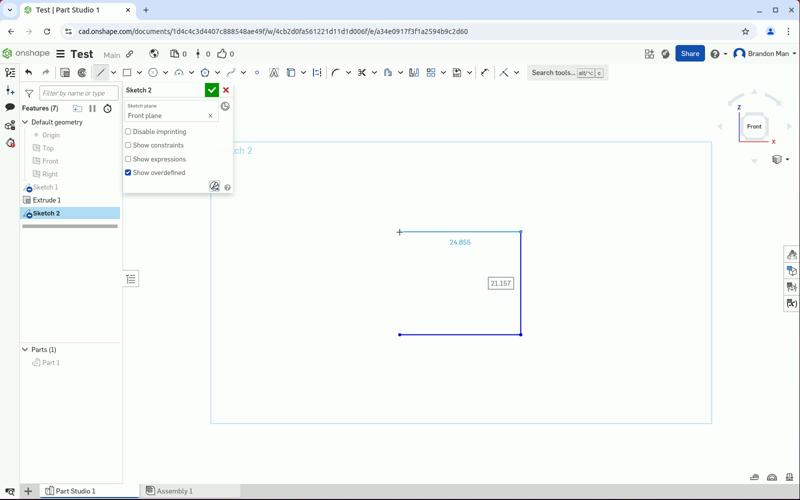
click(399, 231)
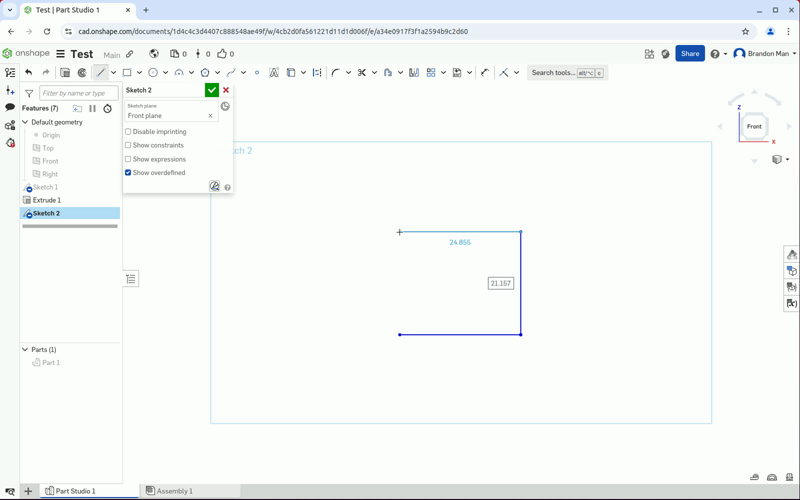
key_up(shift)
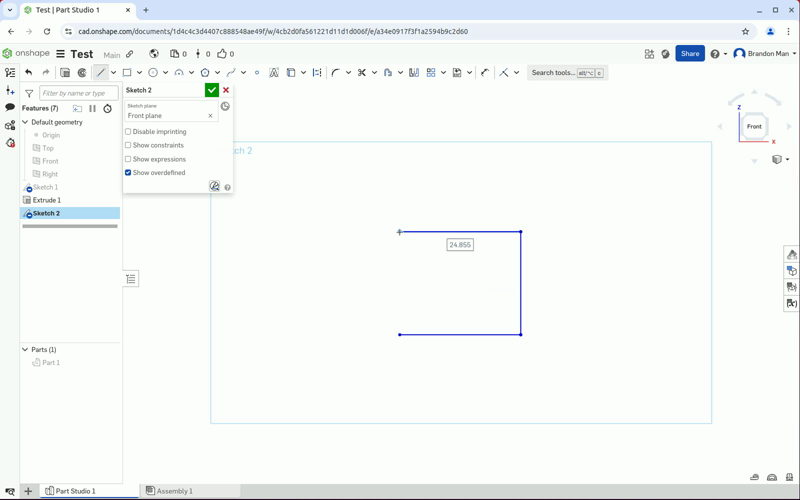
key_down(shift)
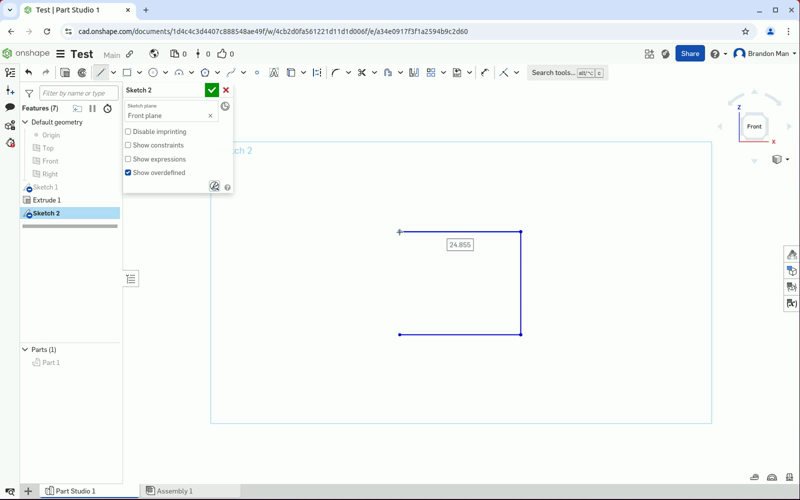
mouse_move(399, 334)
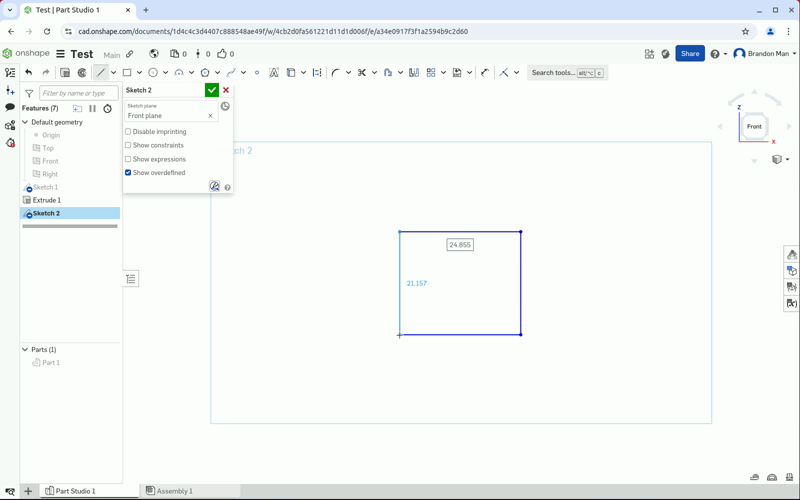
key_up(shift)
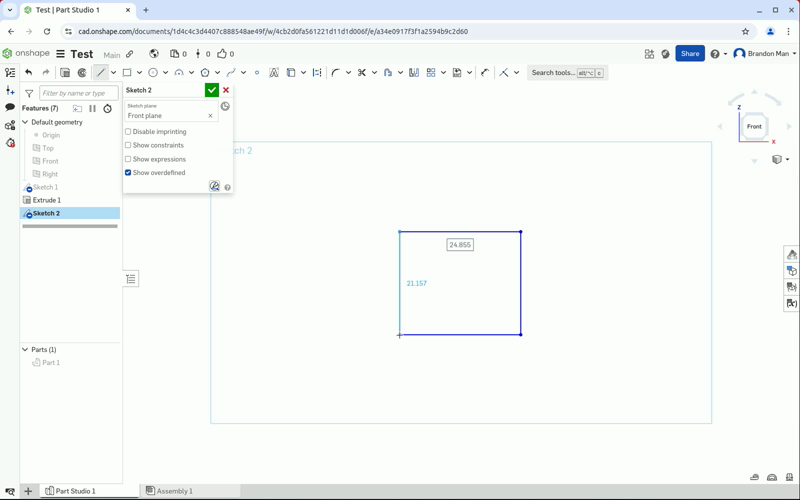
click(399, 334)
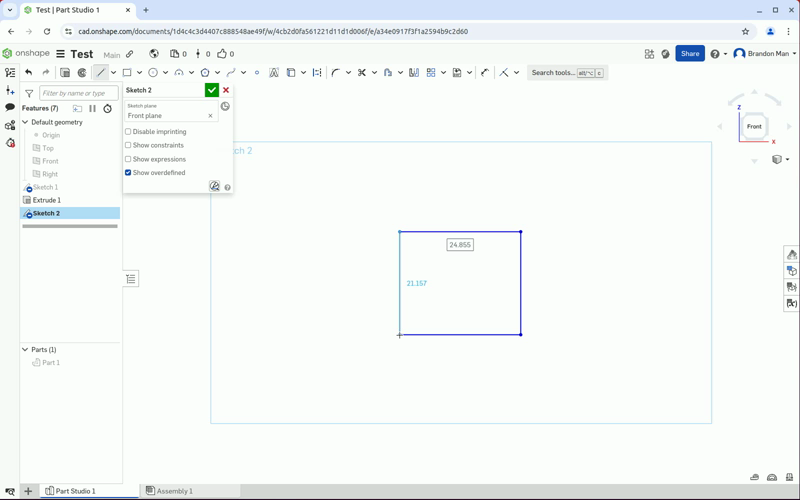
key(esc)
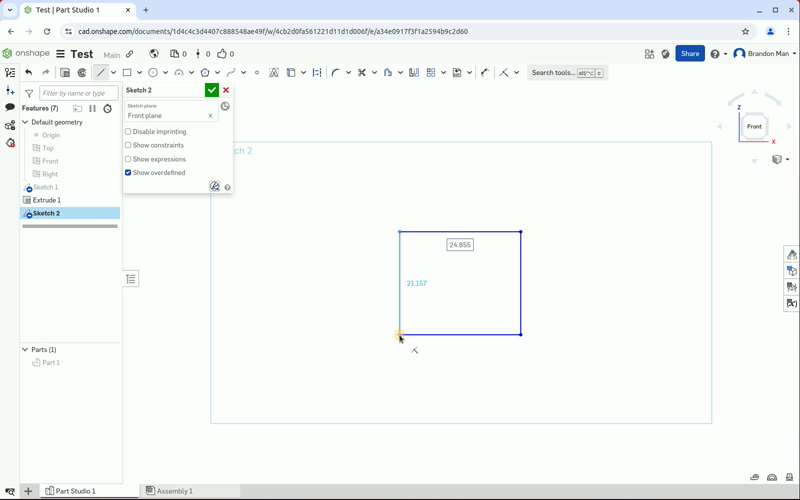
mouse_move(492, 275)
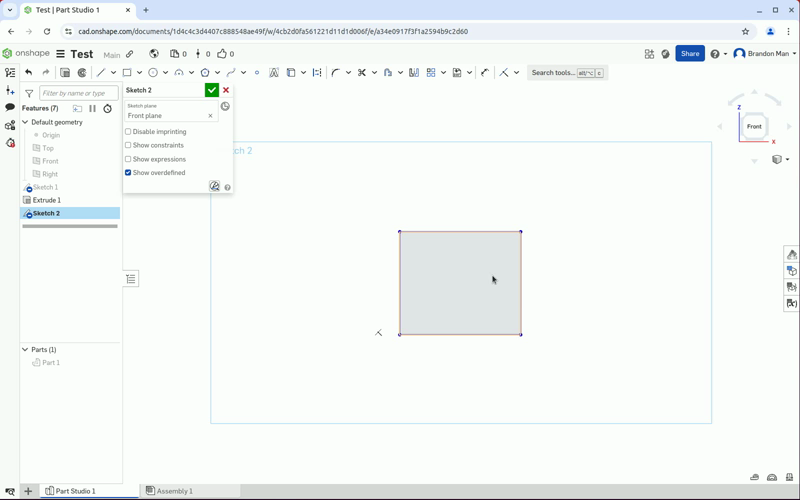
click(492, 275)
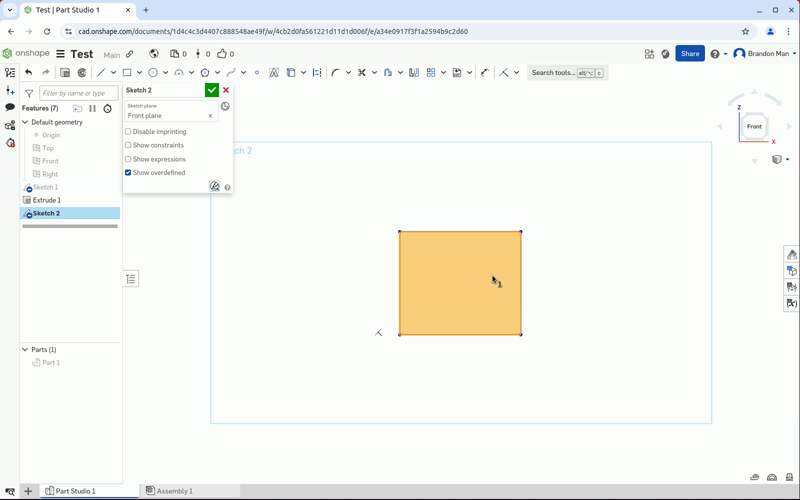
mouse_move(73, 352)
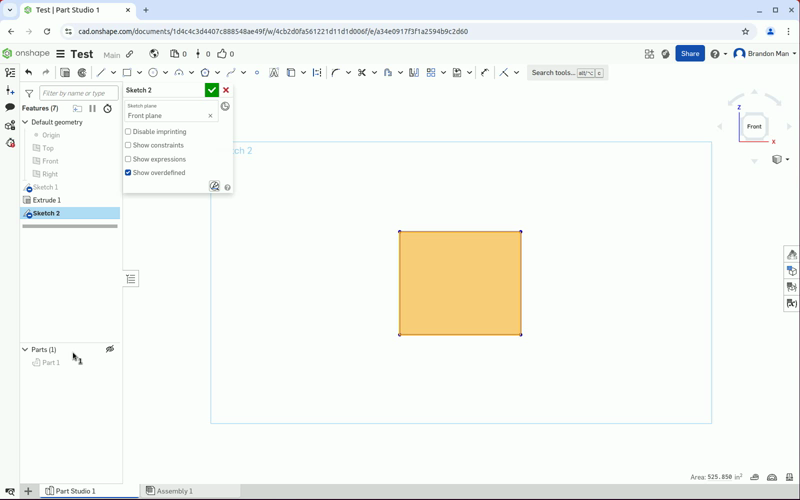
key(shift+y)
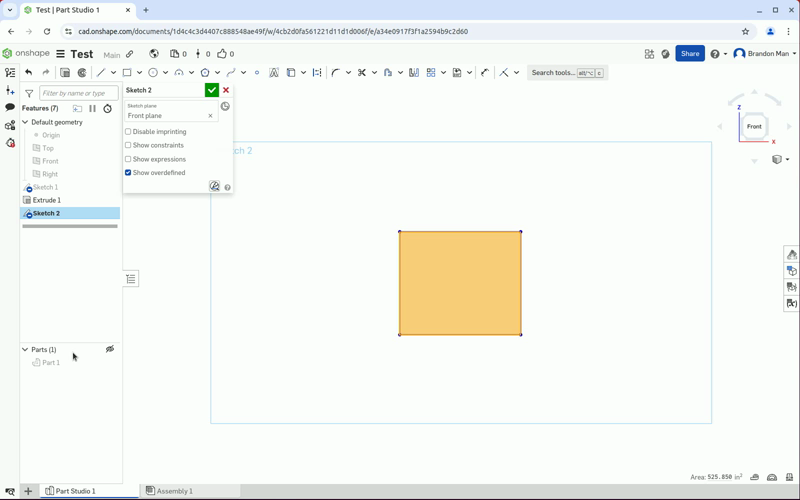
key(shift+e)
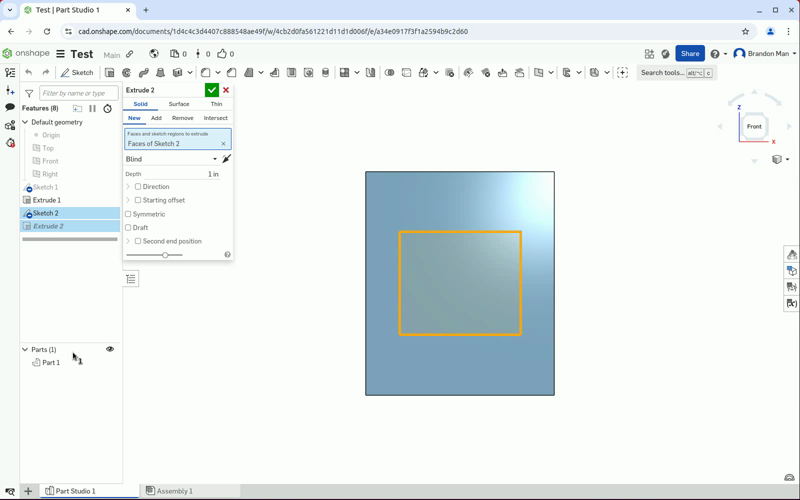
mouse_move(143, 106)
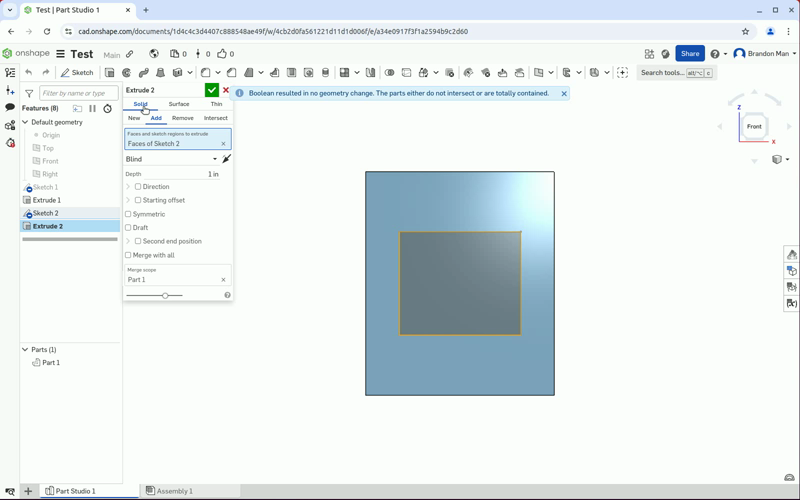
click(143, 106)
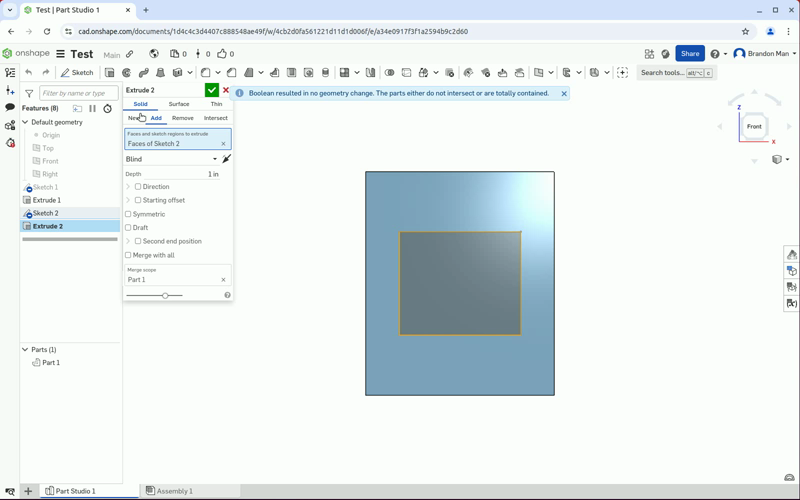
mouse_move(137, 120)
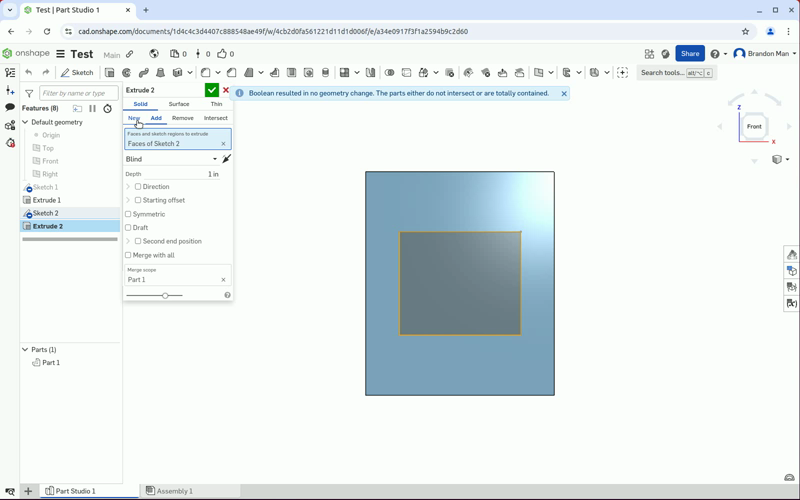
click(137, 120)
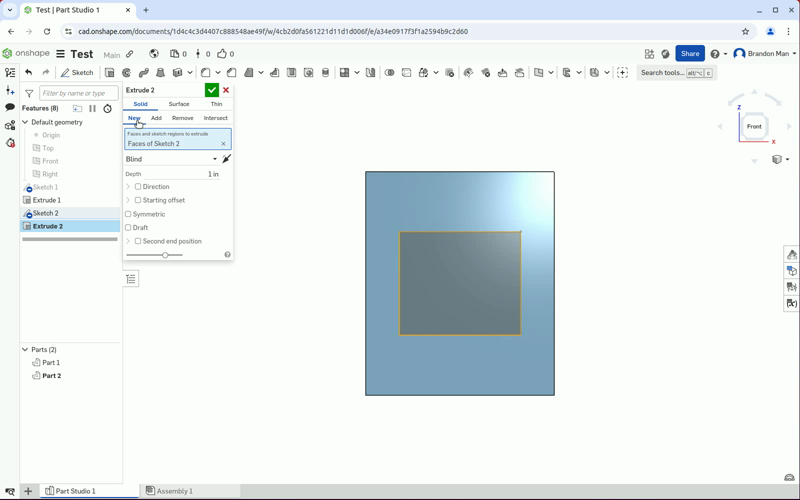
key(tab, 4)
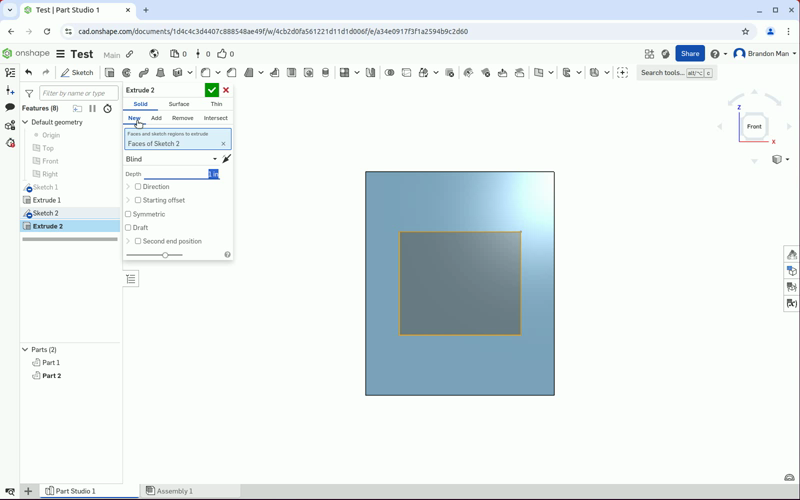
text(28.404)
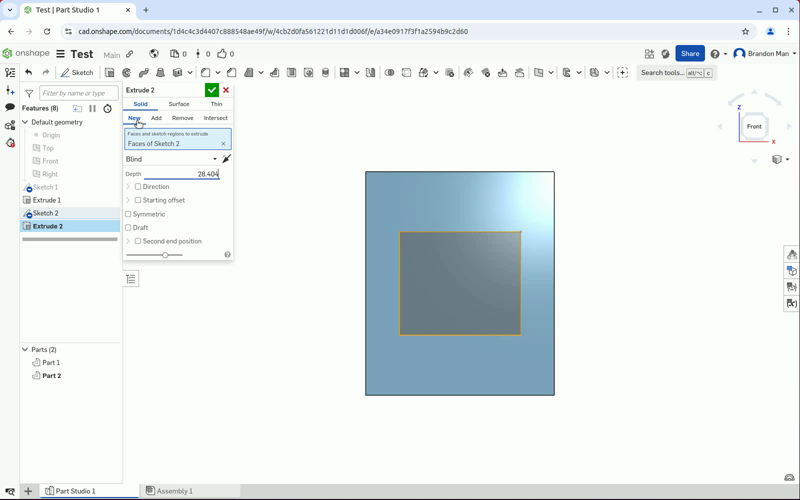
key(tab, 3)
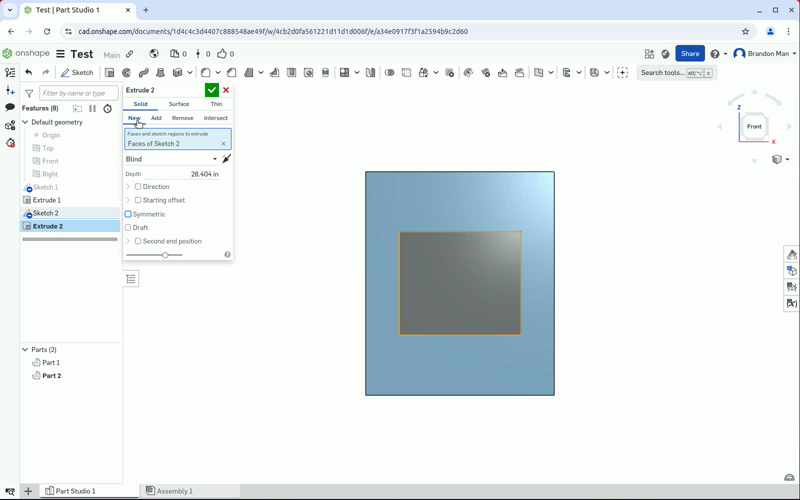
key(space)
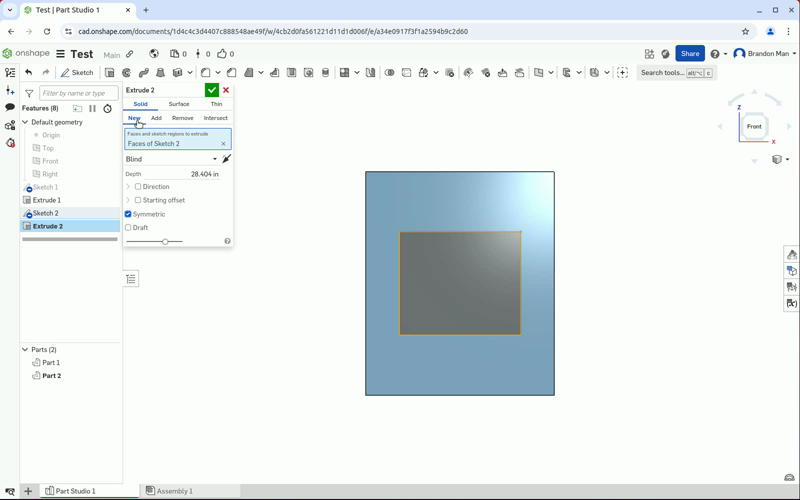
key(enter)
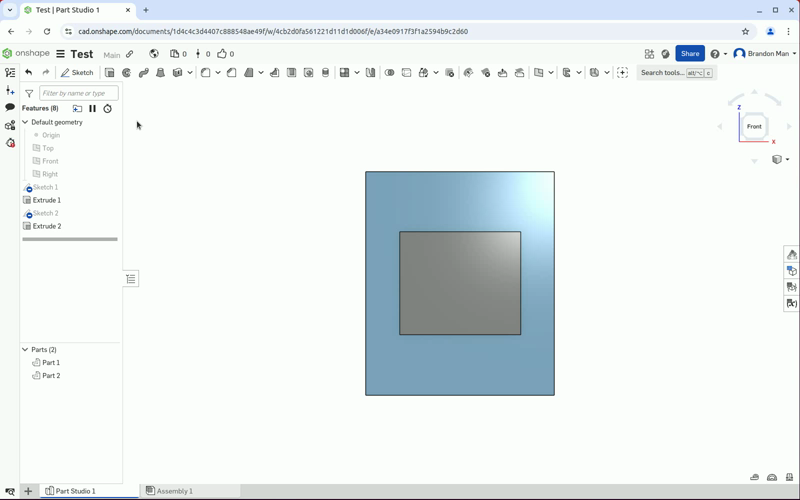
key(shift+h)
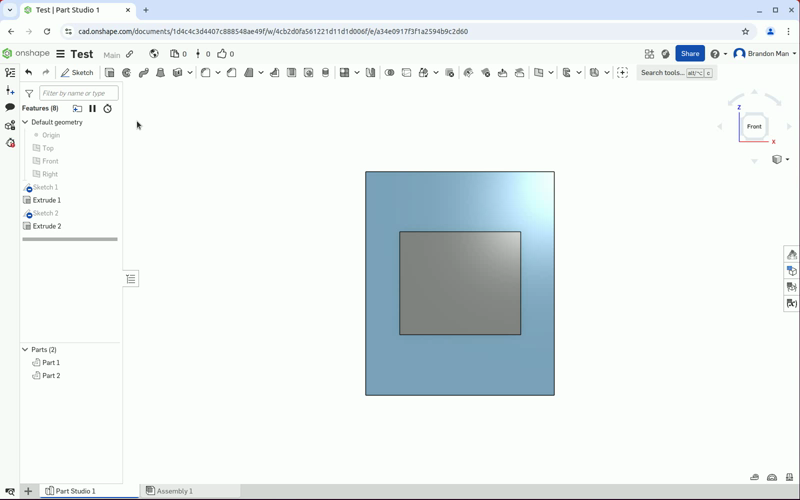
key(shift+h)
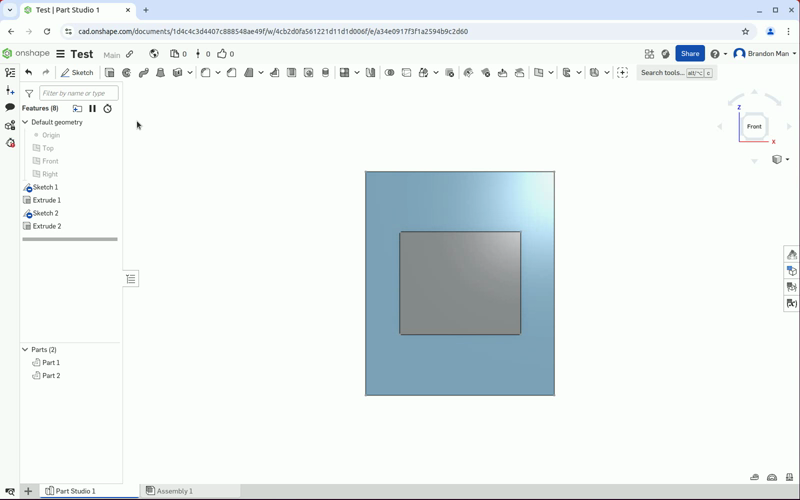
key(shift+7)
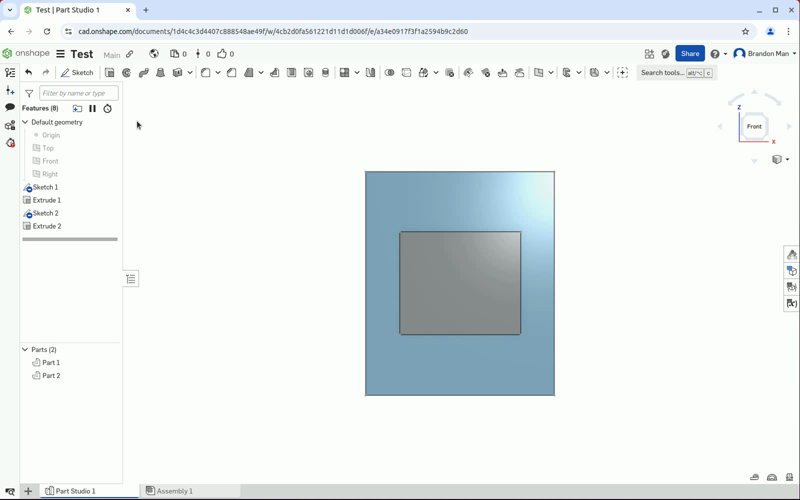
key(left, 2)
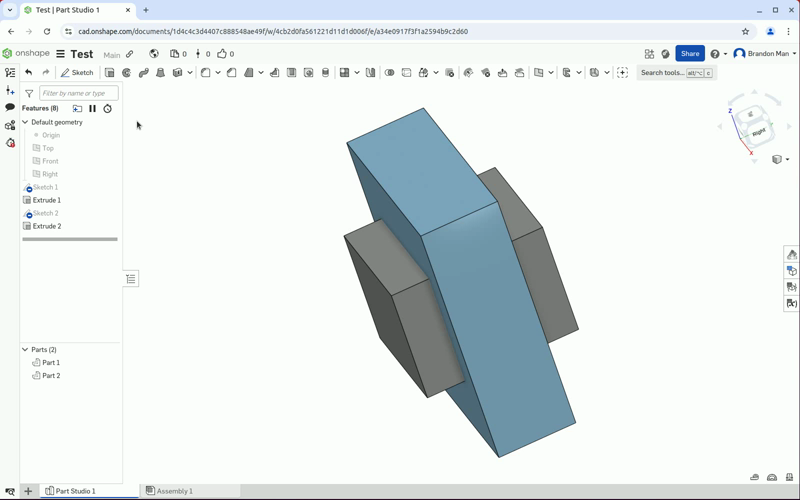
key(down, 2)
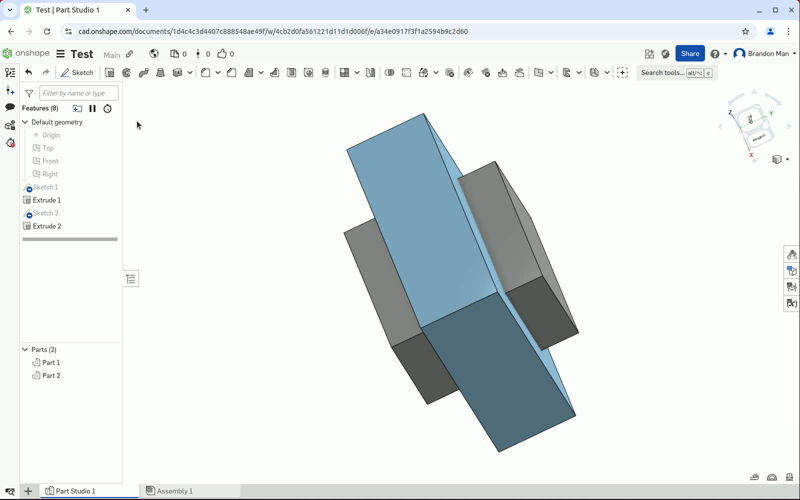
key(up, 2)
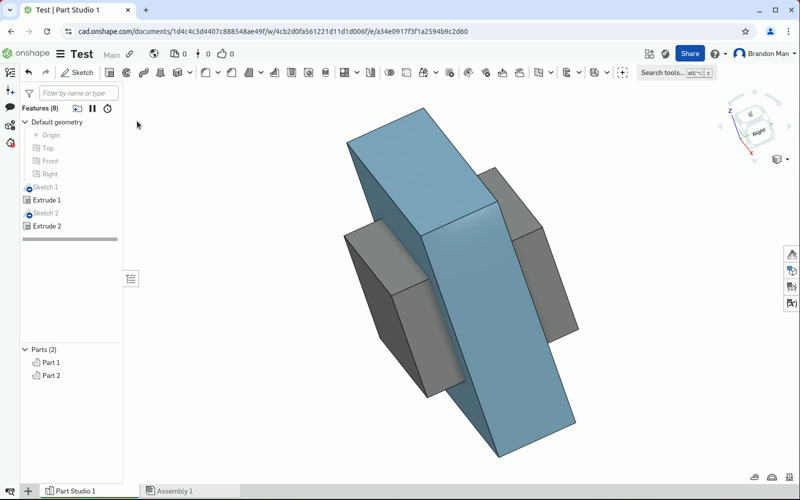
key(right, 2)
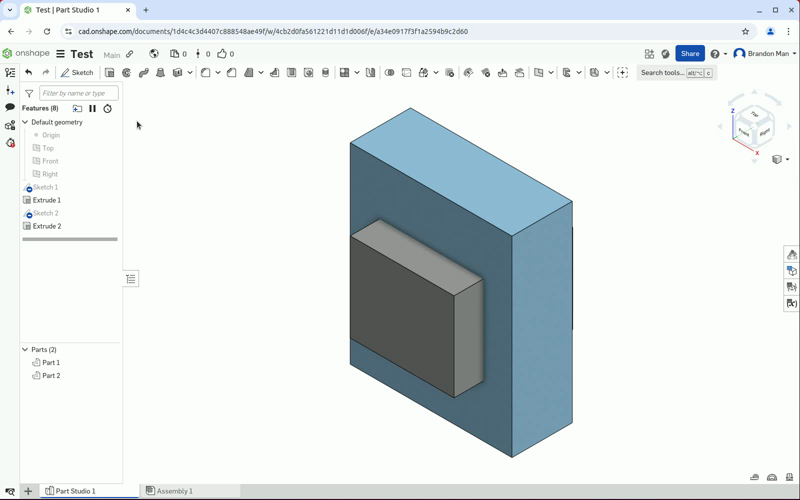
mouse_move(73, 189)
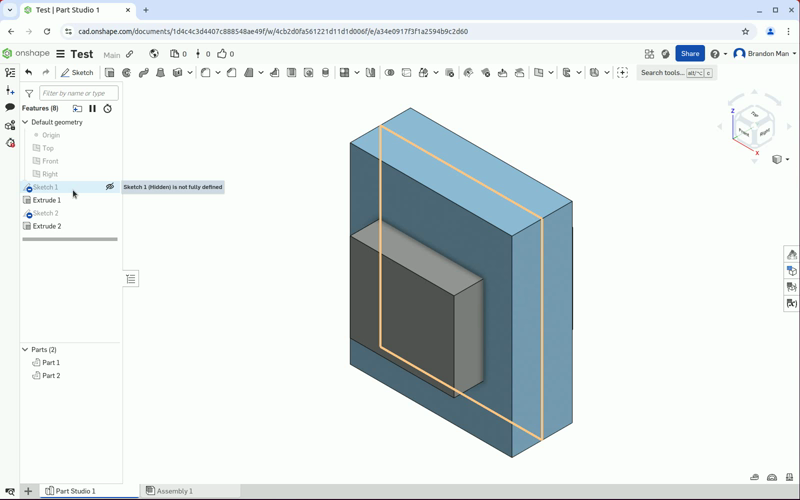
click(73, 189)